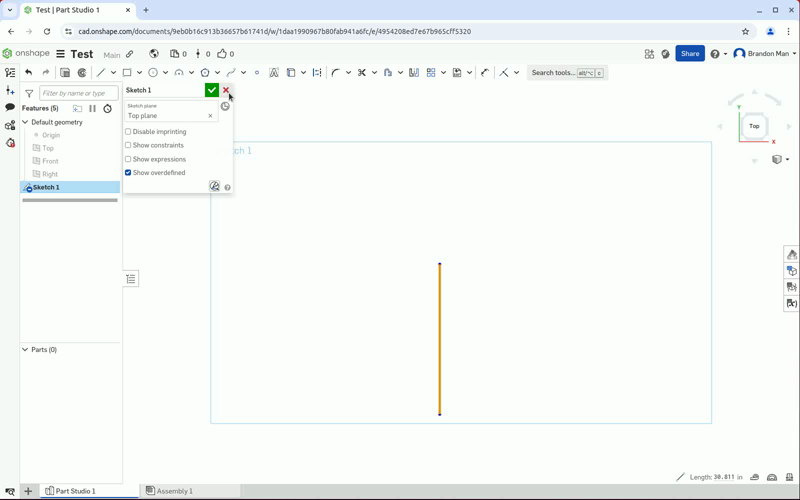
key(shift+h)
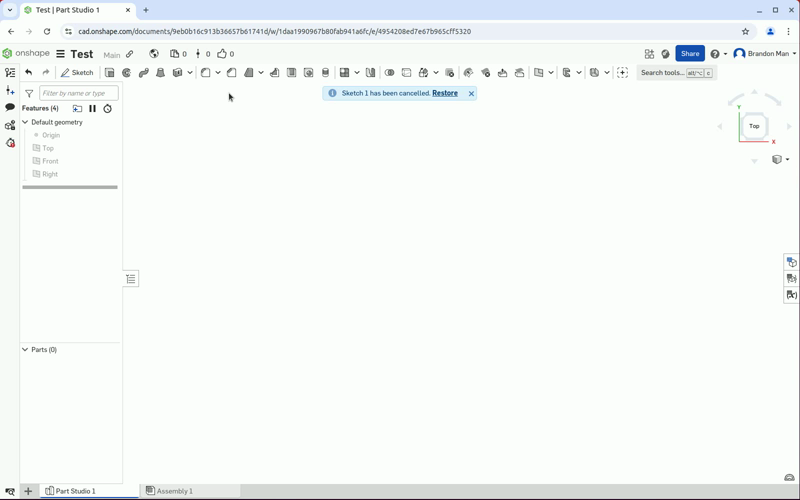
mouse_move(73, 352)
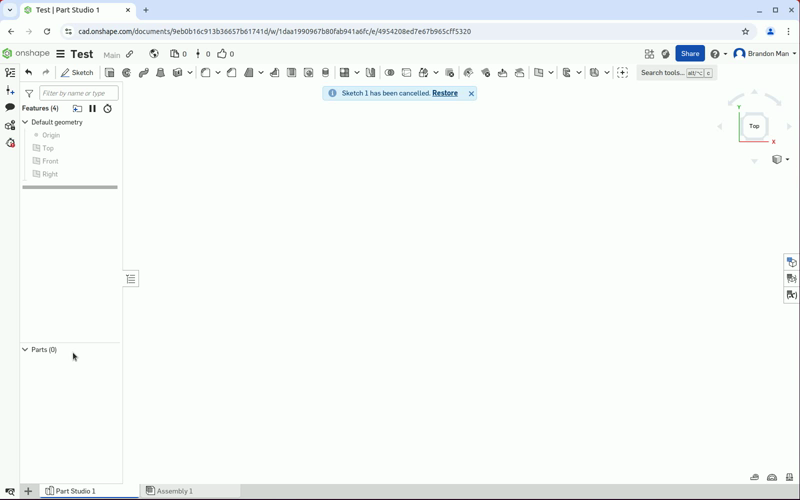
key(y)
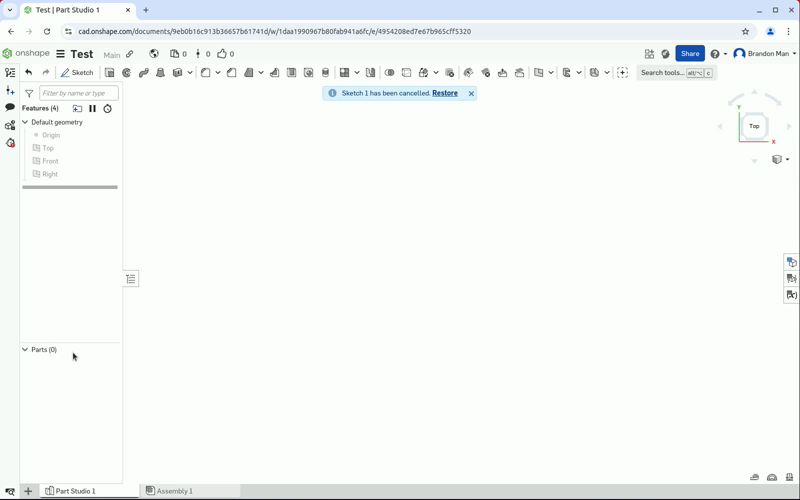
key(shift+p)
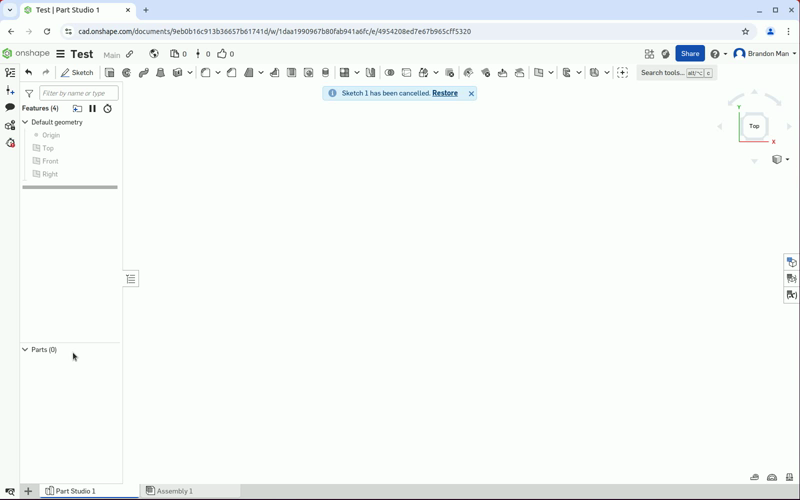
key(space)
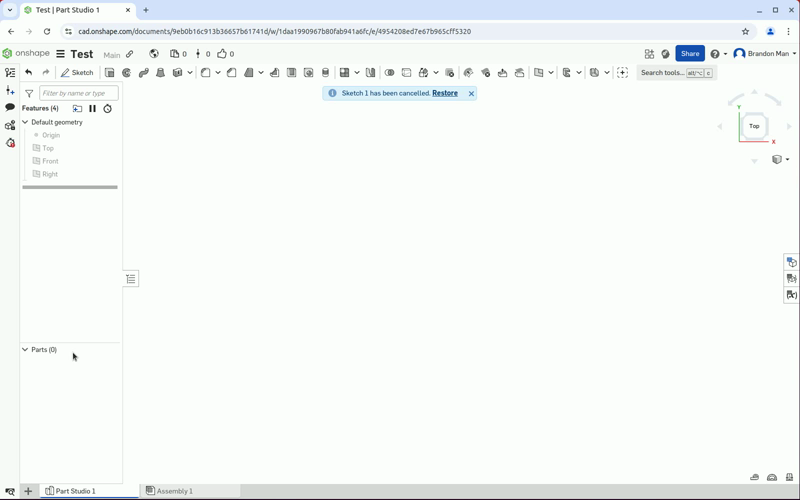
key_down(shift)
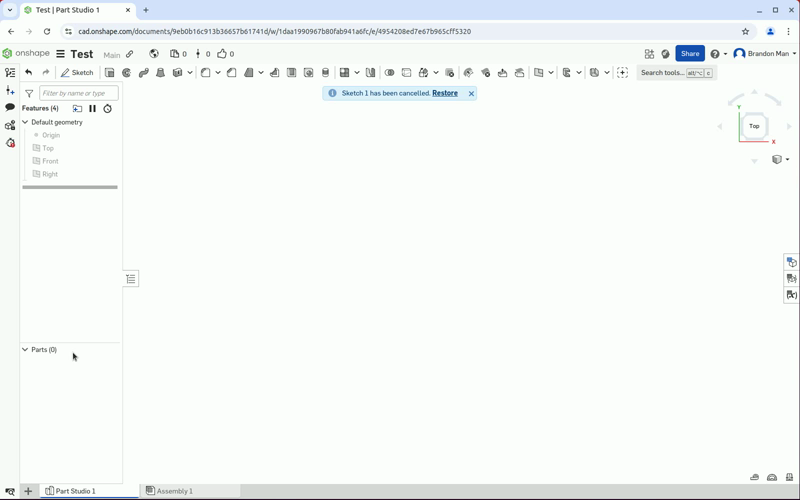
key(up)
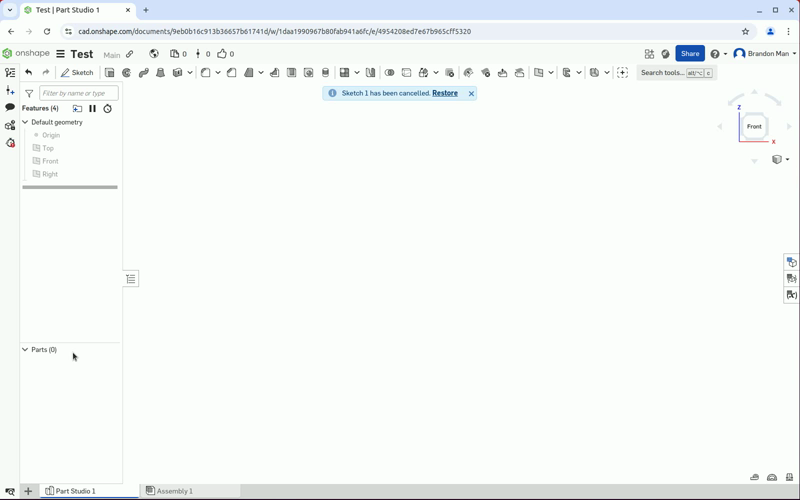
key_up(shift)
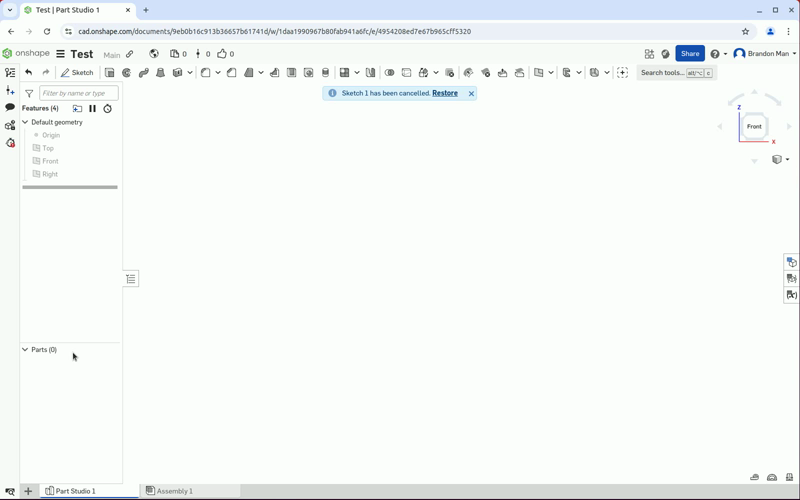
key(space)
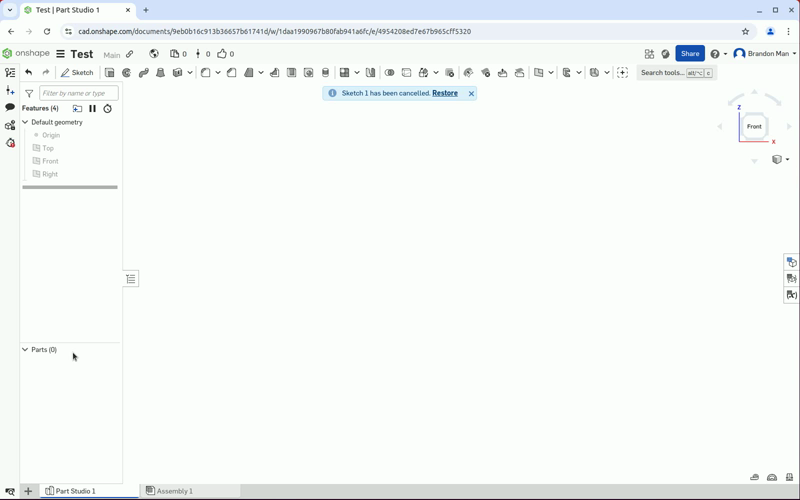
key_down(shift)
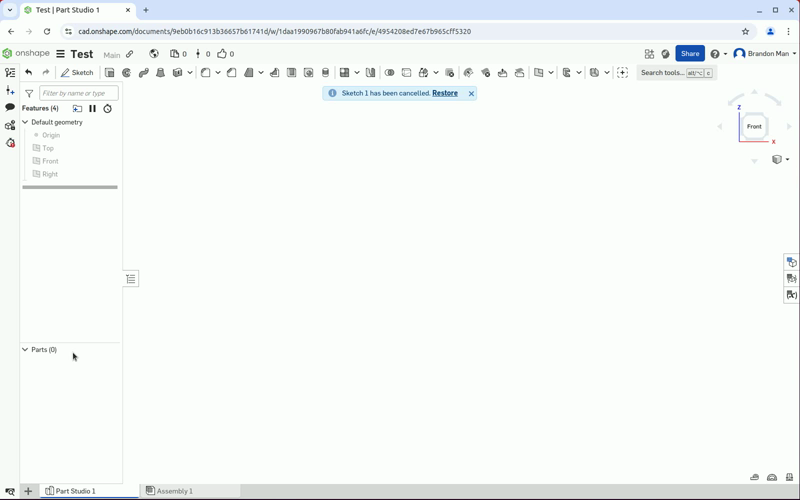
key(left)
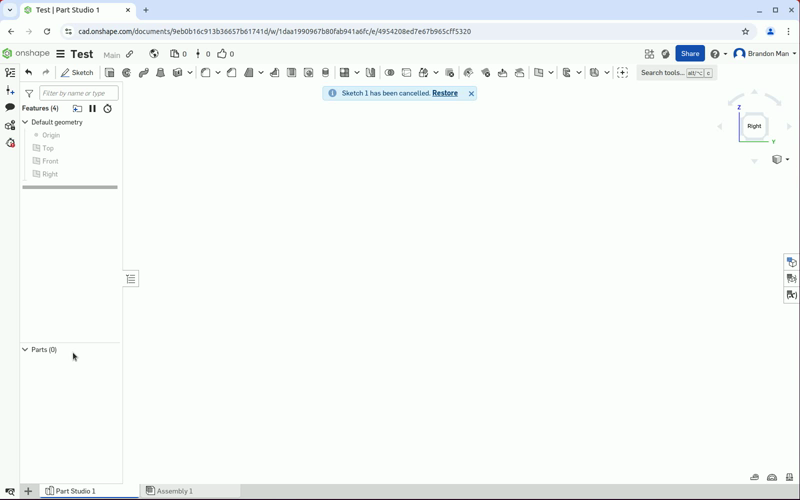
key_up(shift)
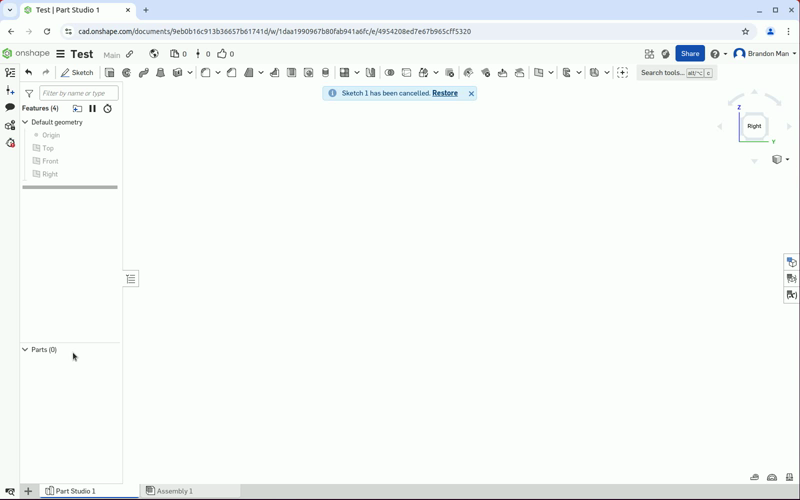
mouse_move(73, 352)
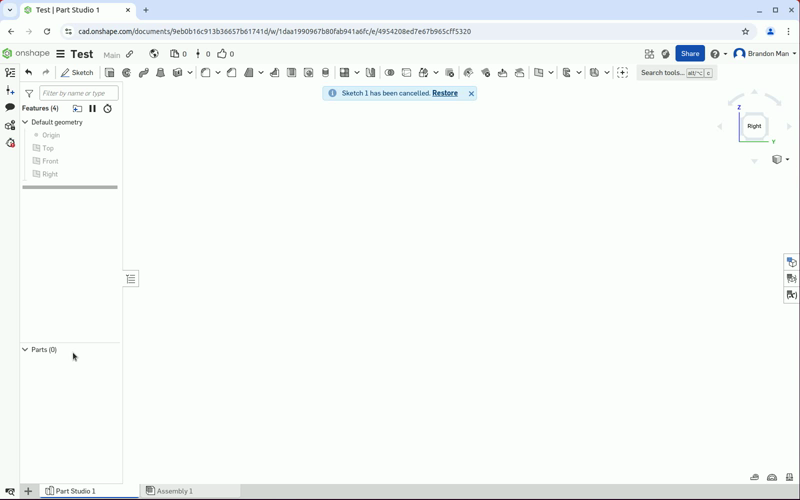
key(shift+y)
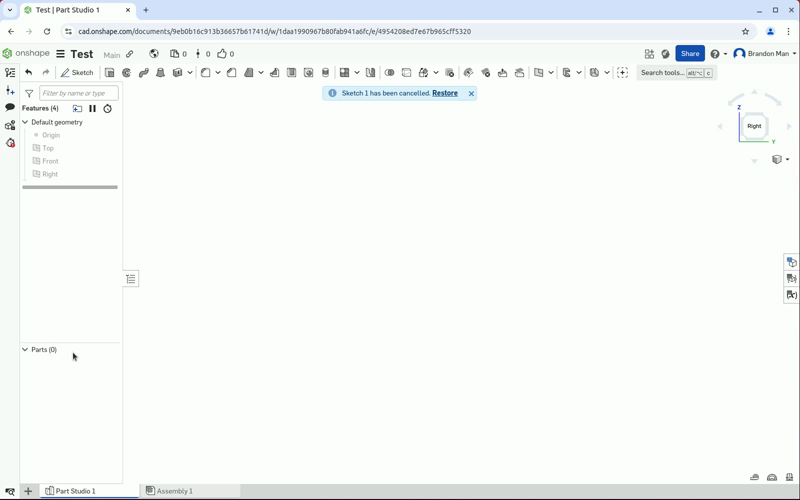
key(shift+s)
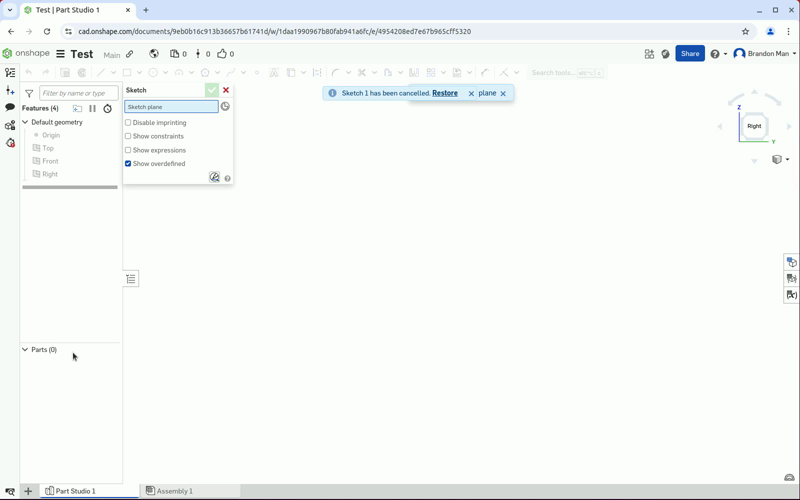
mouse_move(73, 176)
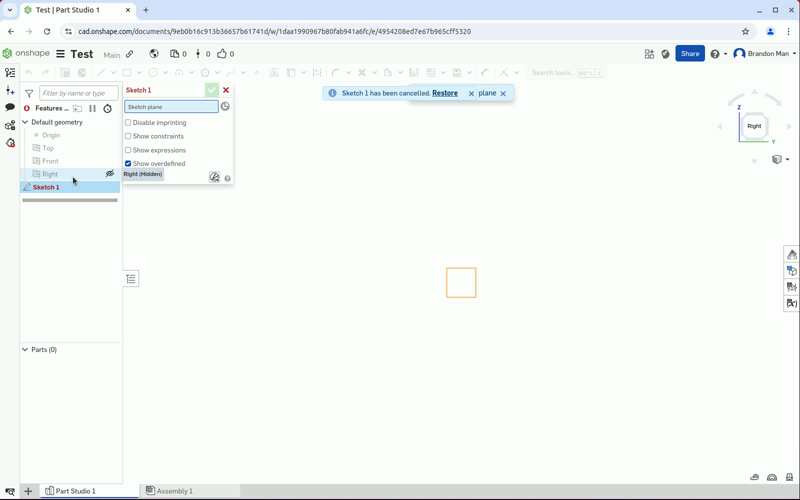
click(73, 176)
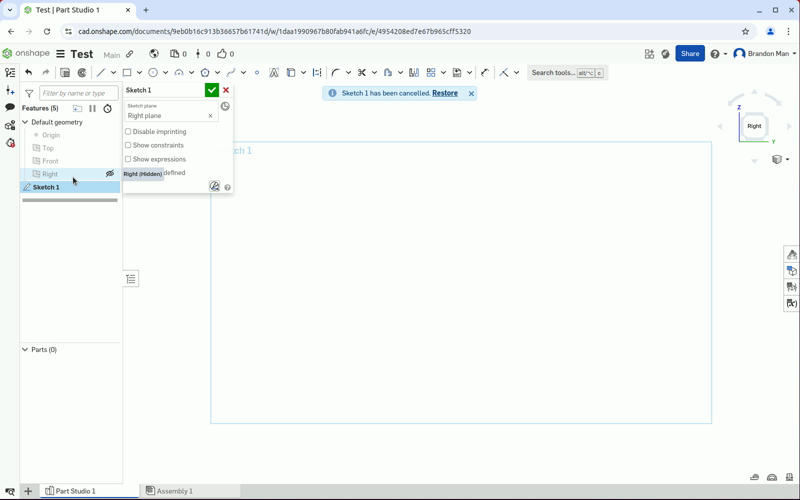
mouse_move(73, 352)
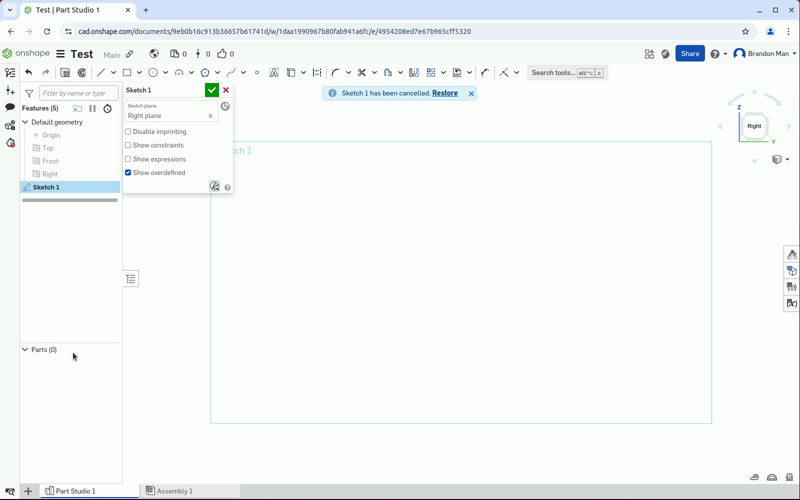
key(y)
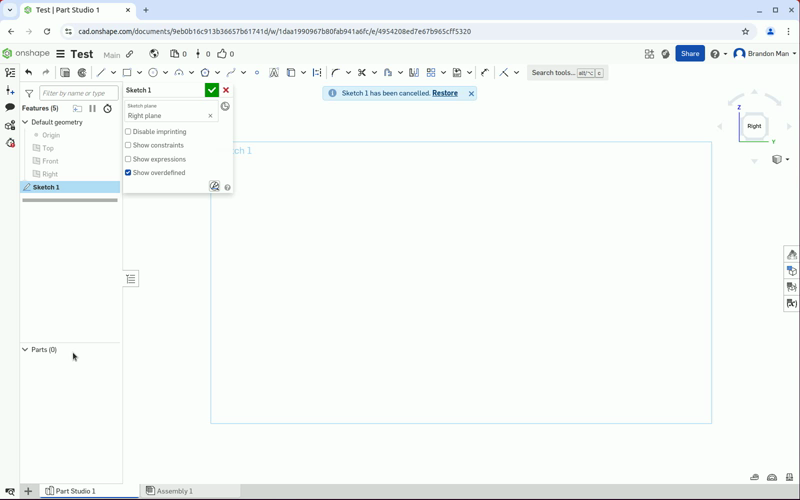
key(l)
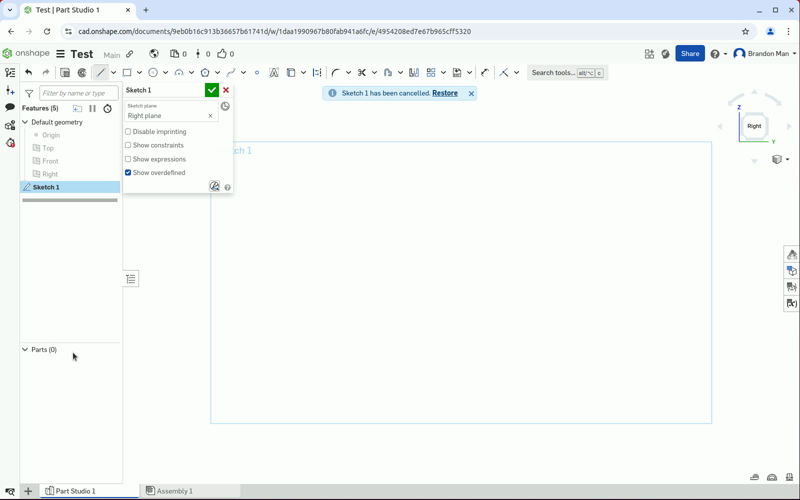
key_down(shift)
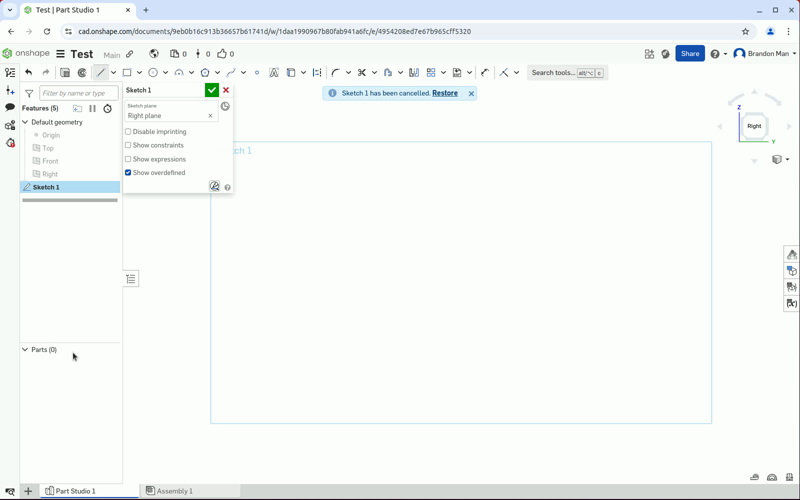
mouse_move(461, 282)
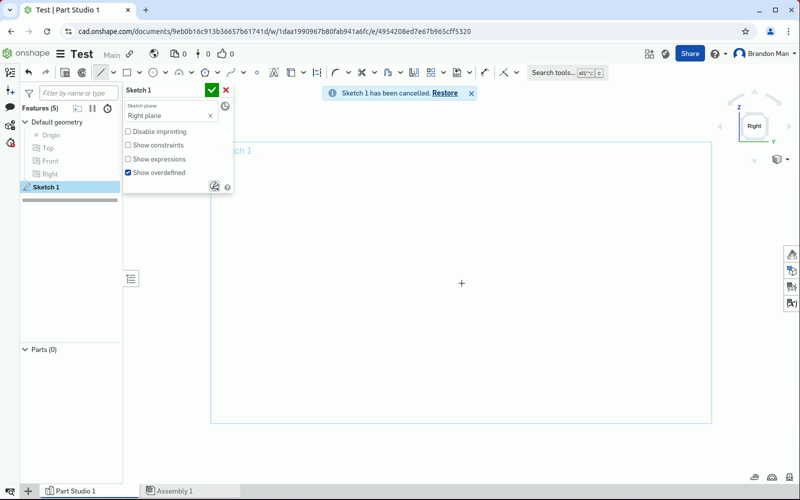
click(461, 282)
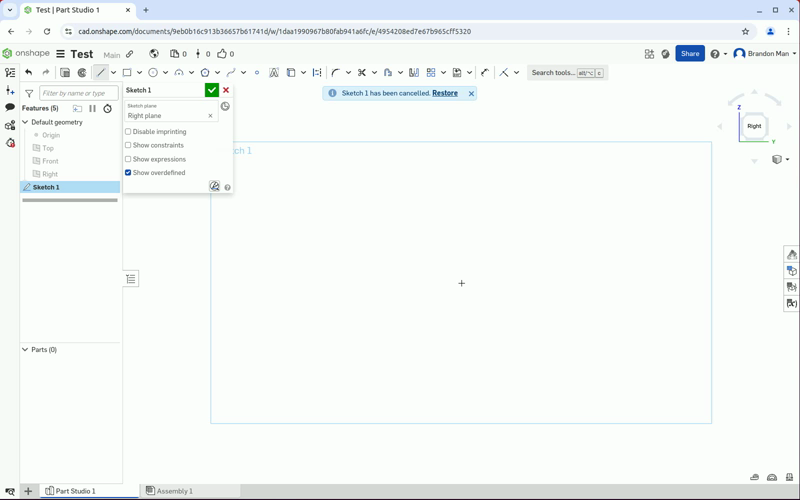
key_up(shift)
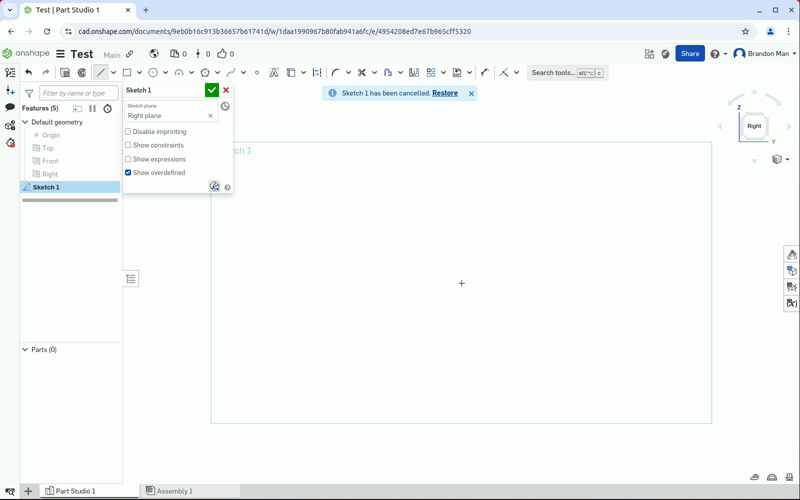
key_down(shift)
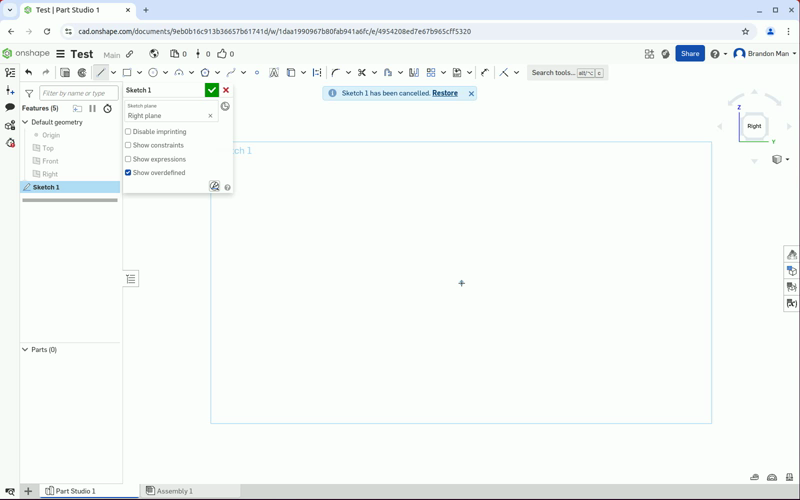
mouse_move(492, 282)
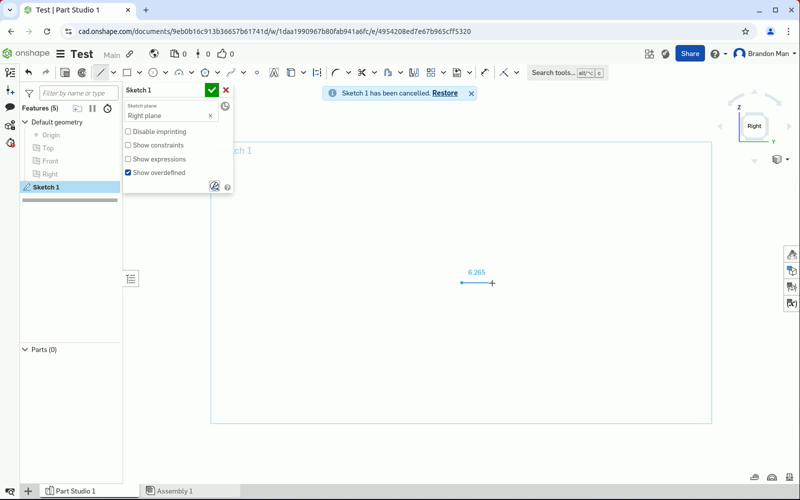
mouse_move(470, 282)
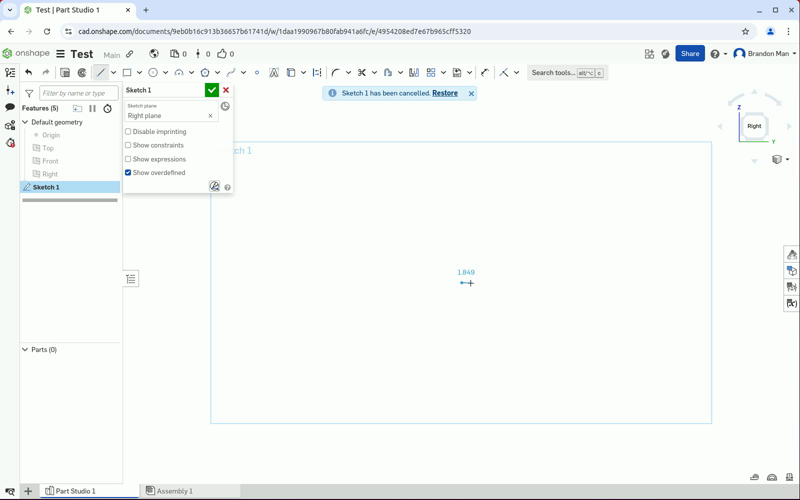
click(470, 282)
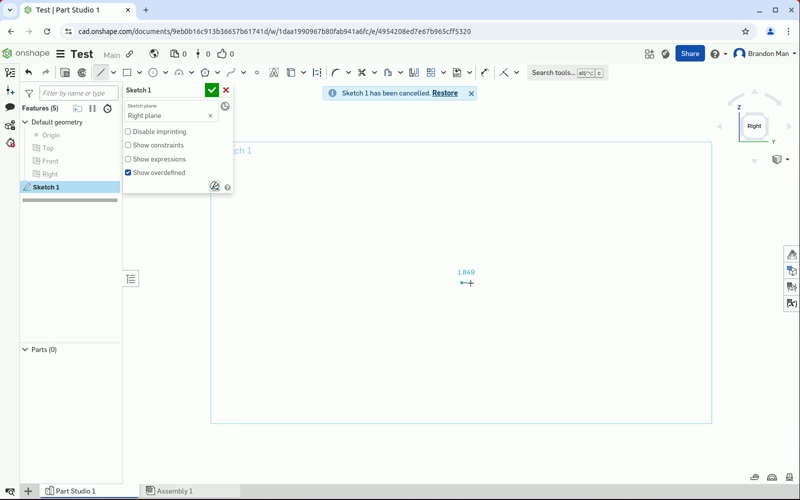
key_up(shift)
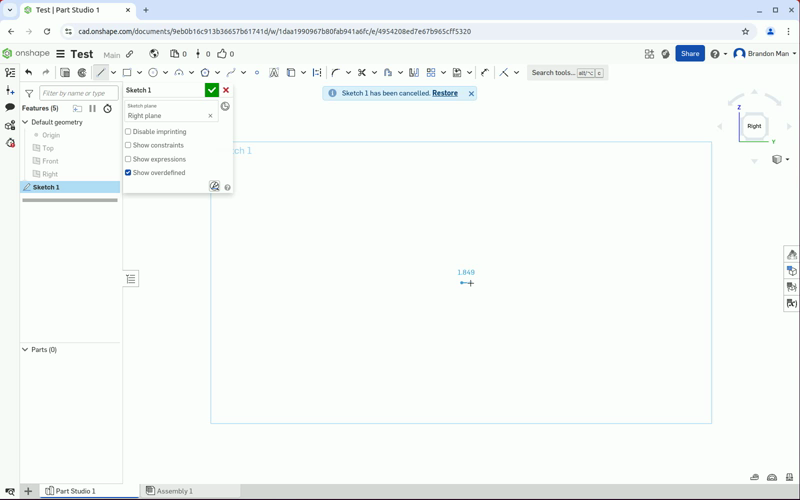
key_down(shift)
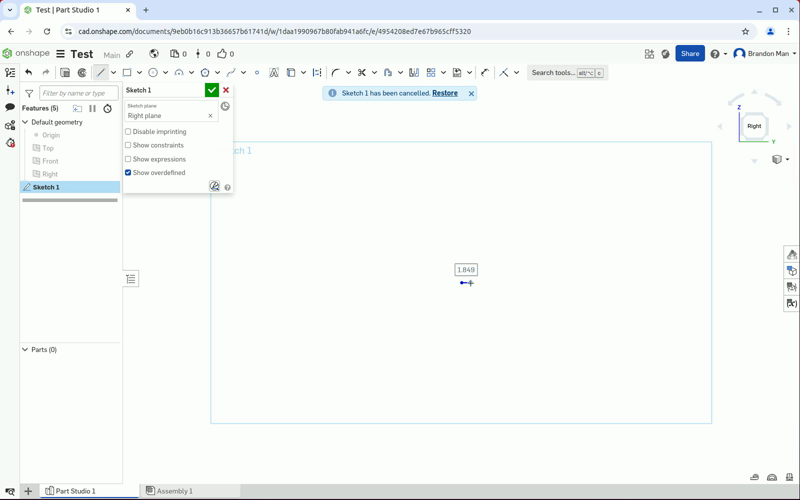
mouse_move(500, 282)
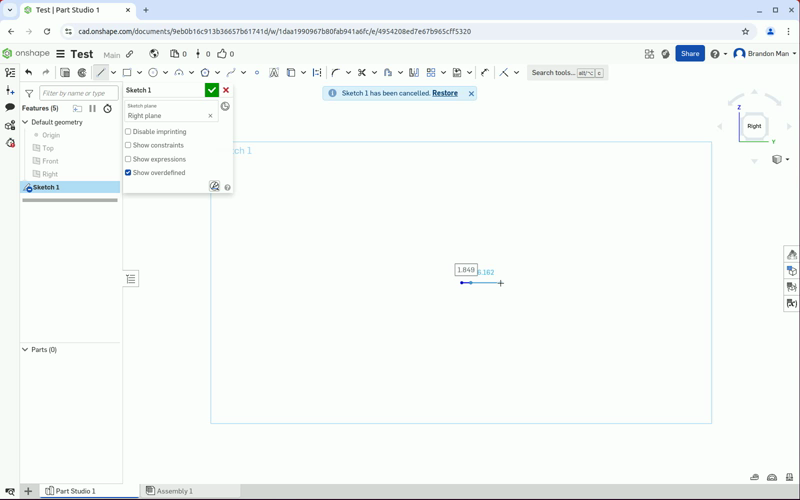
mouse_move(470, 234)
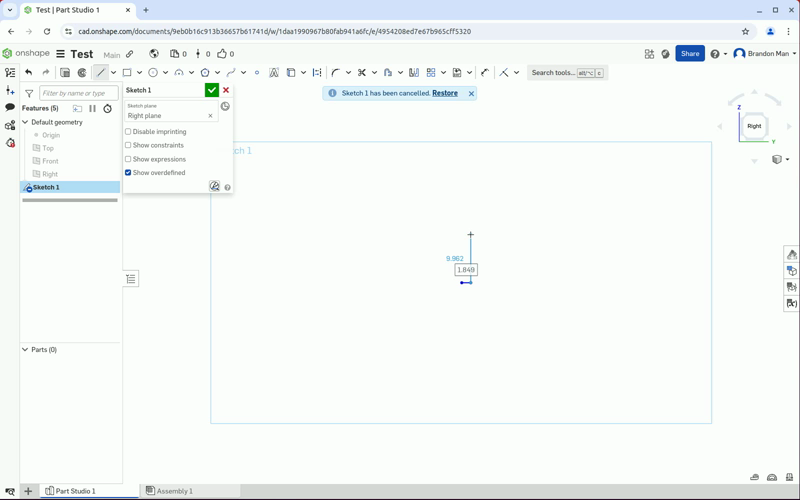
click(470, 234)
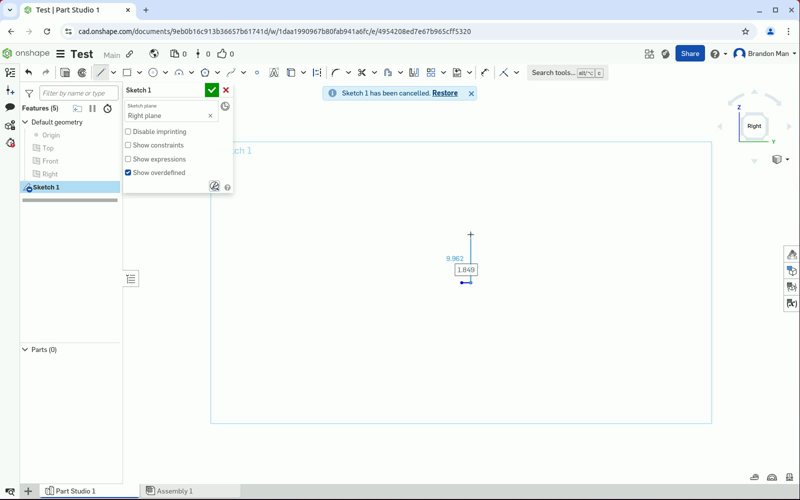
key_up(shift)
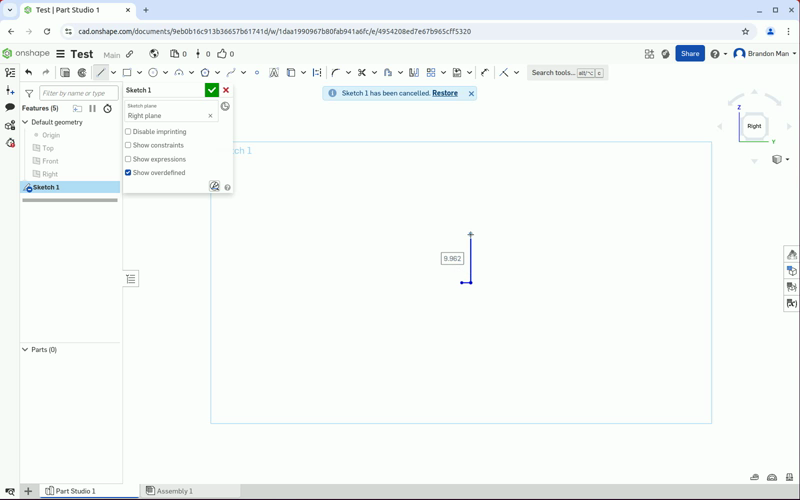
key_down(shift)
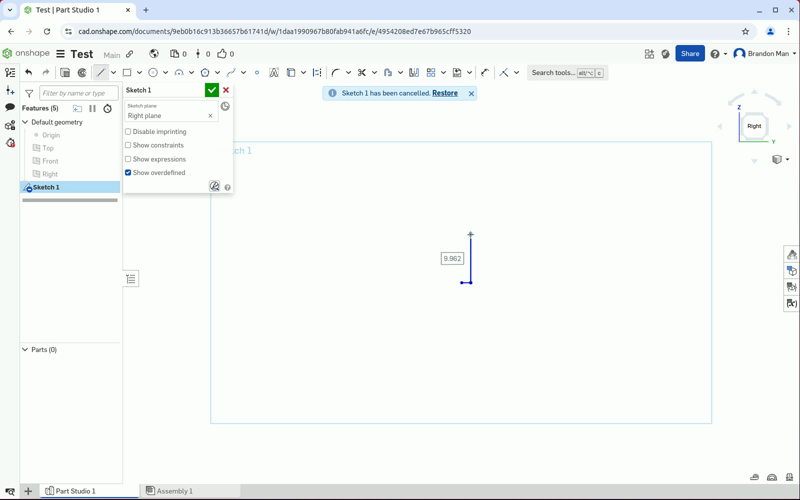
mouse_move(500, 234)
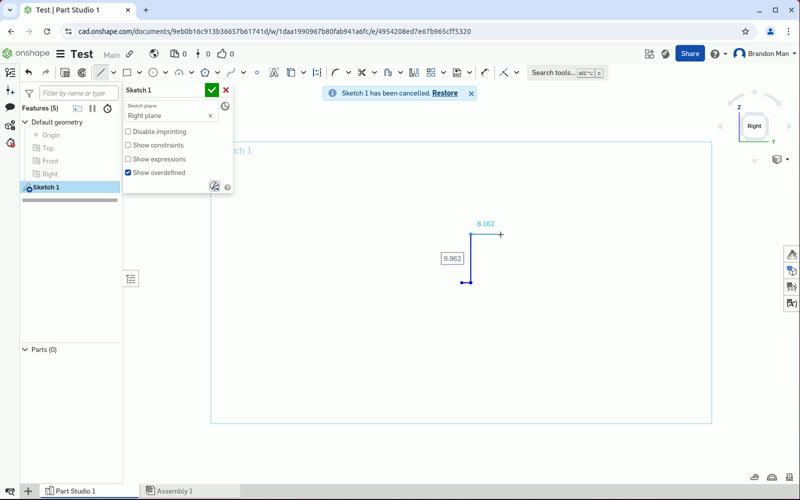
mouse_move(461, 234)
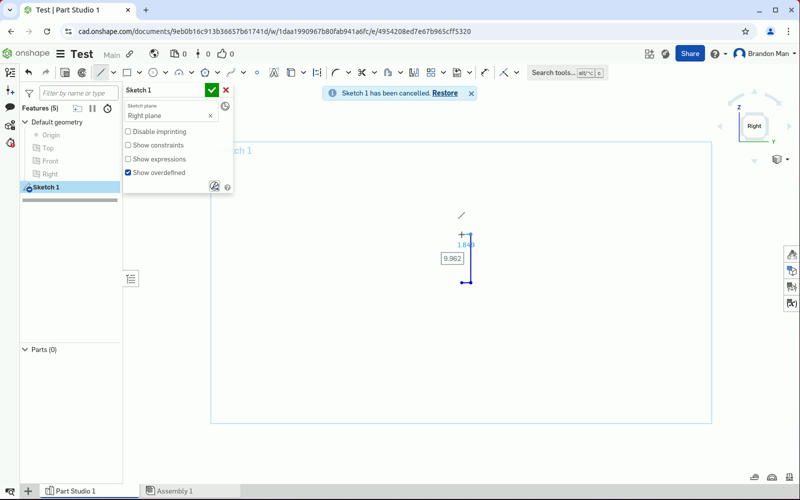
click(461, 234)
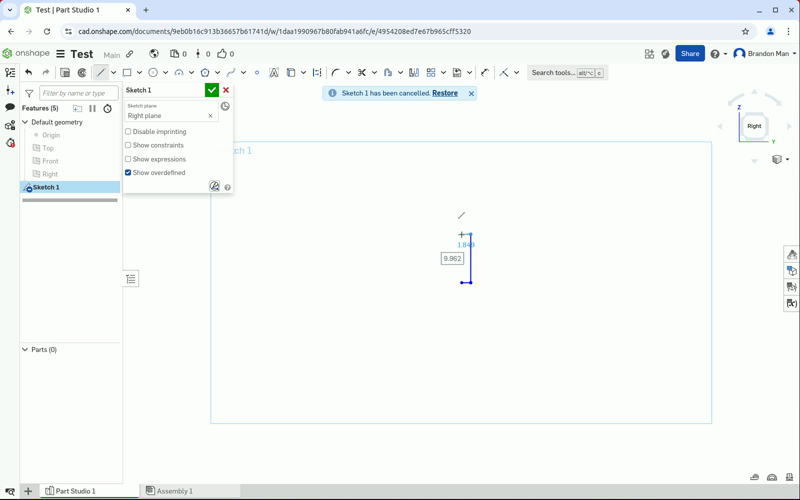
key_up(shift)
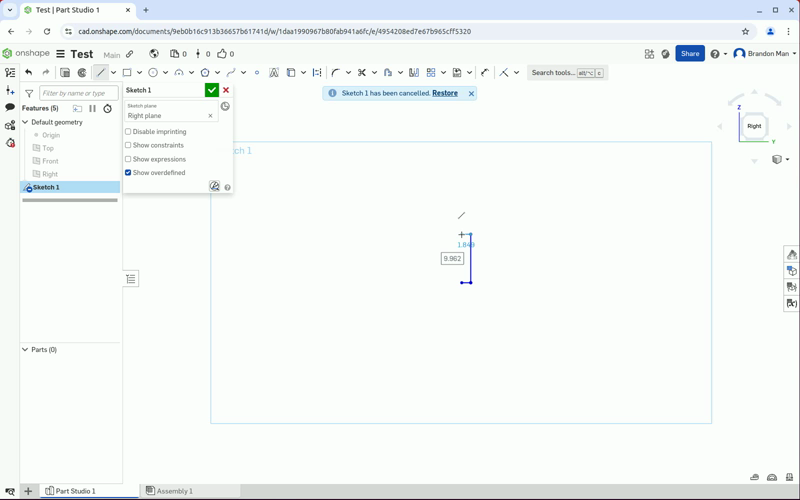
mouse_move(492, 234)
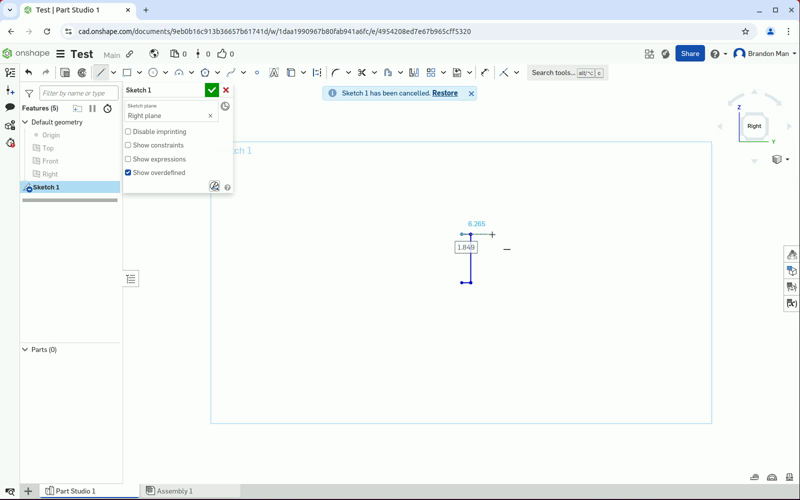
key_down(shift)
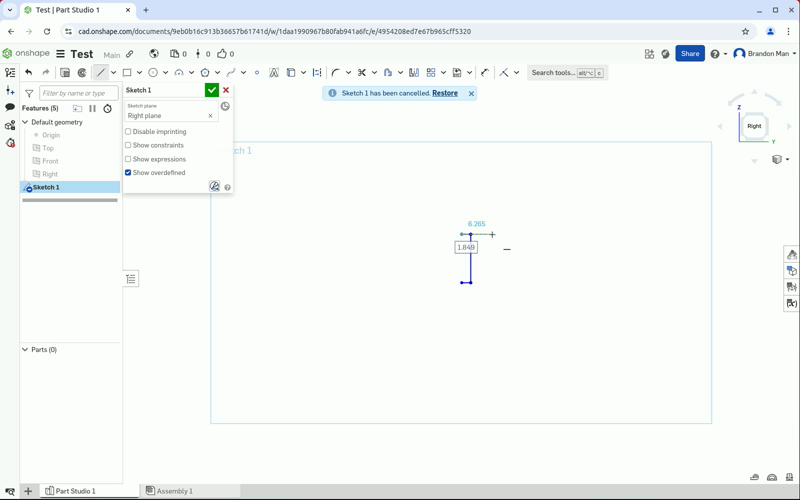
mouse_move(461, 282)
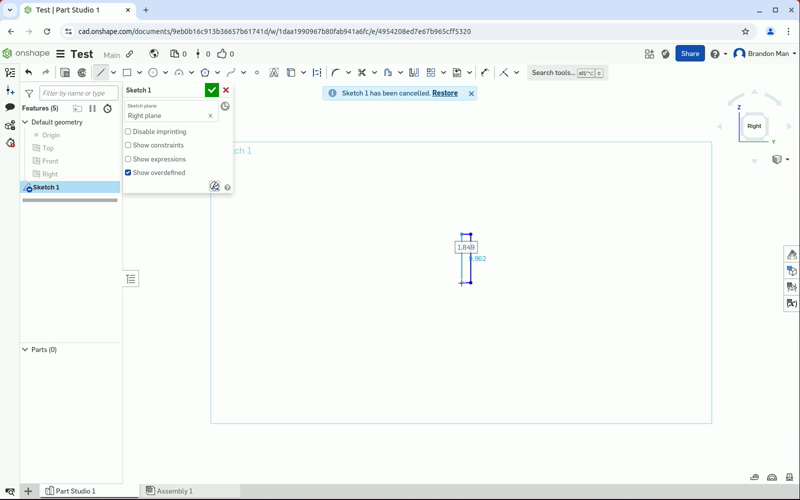
key_up(shift)
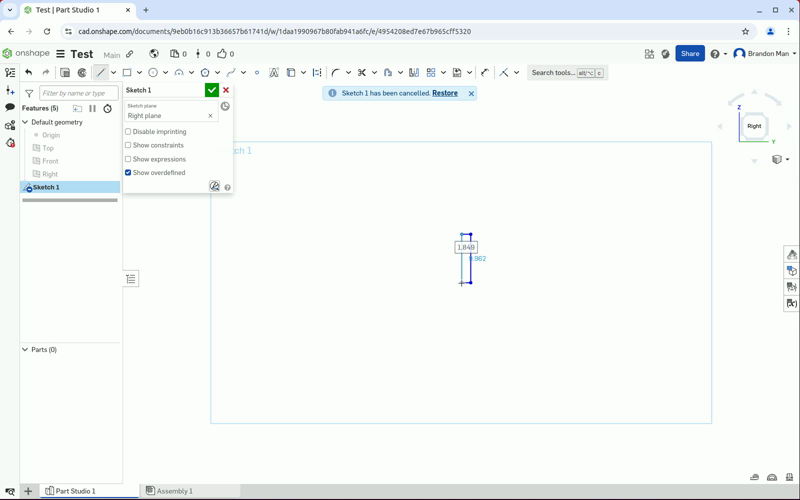
click(461, 282)
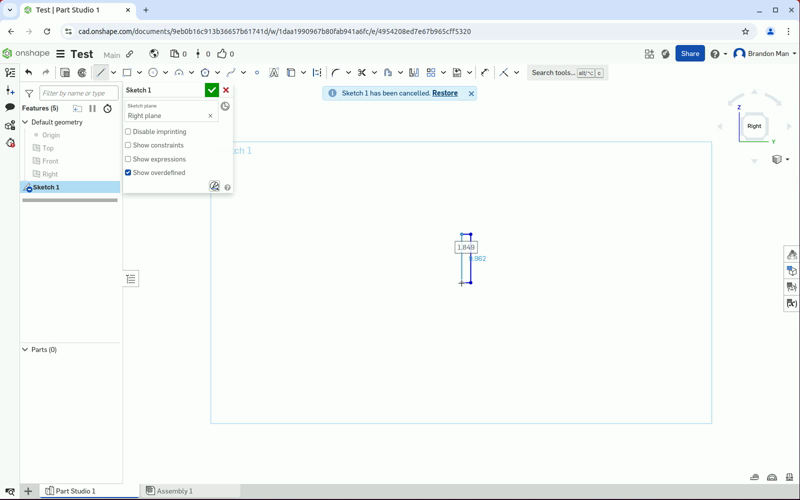
key(esc)
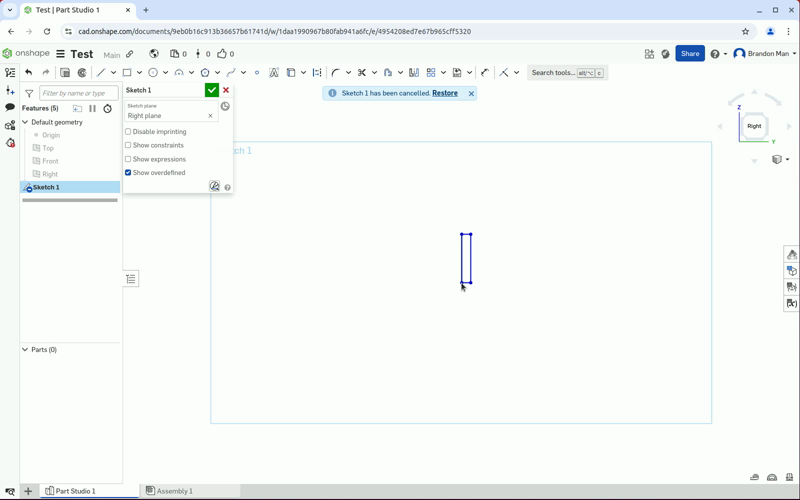
mouse_move(469, 273)
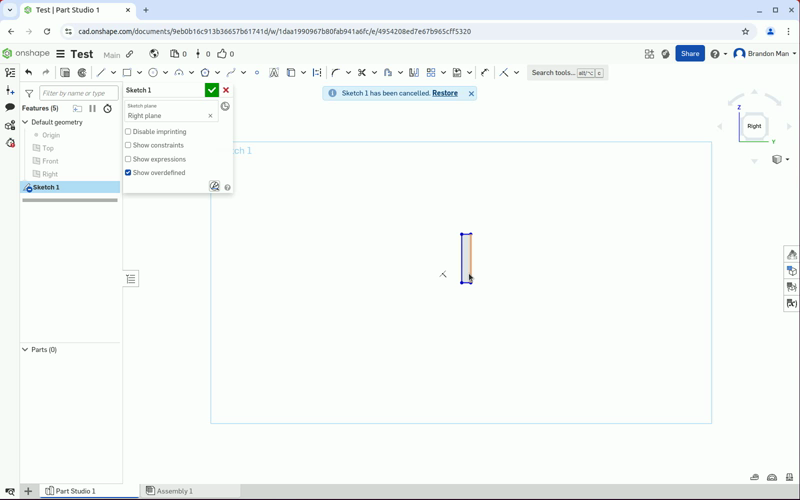
scroll(6)
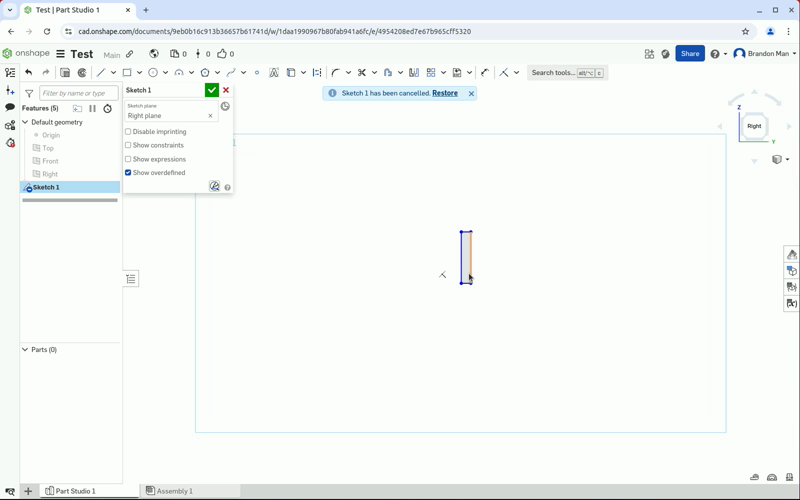
scroll(6)
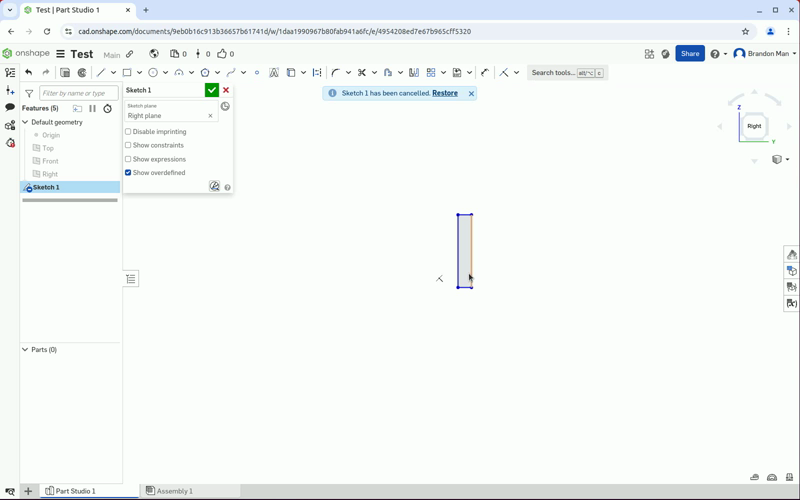
scroll(6)
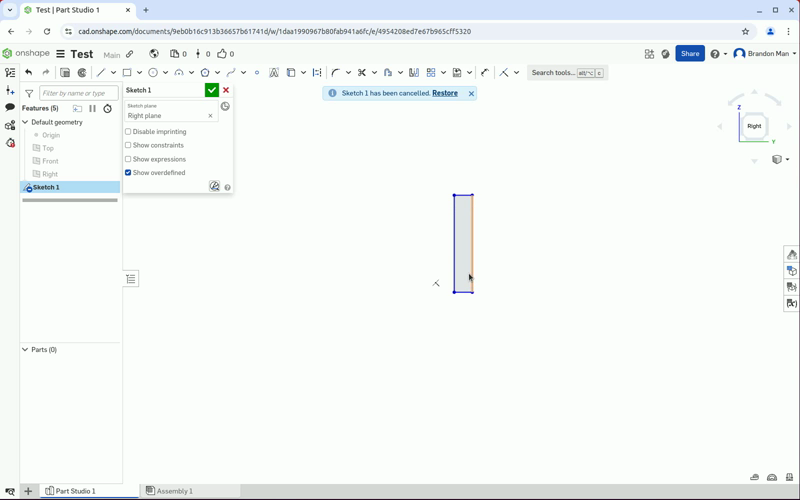
scroll(6)
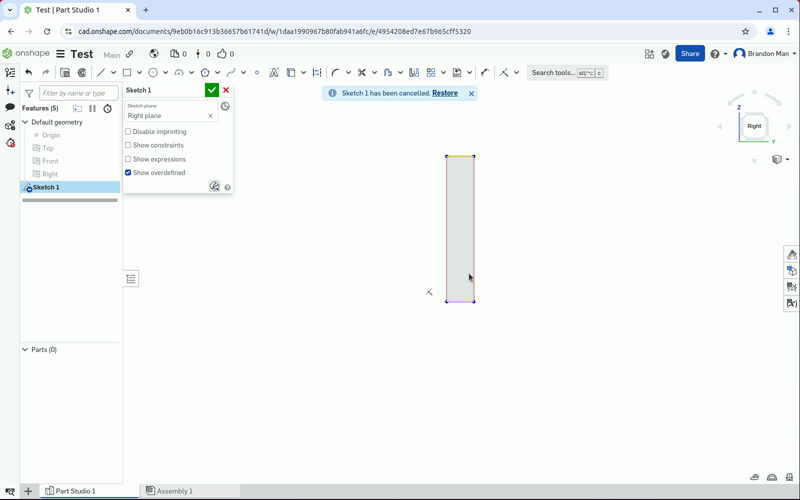
scroll(6)
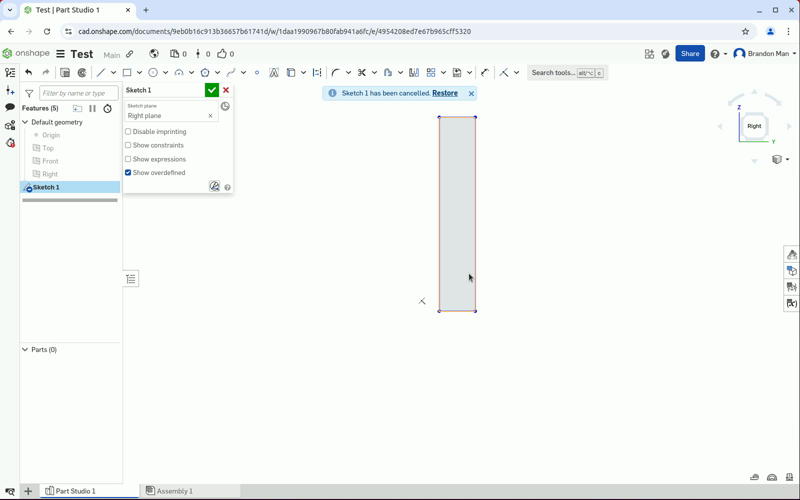
scroll(6)
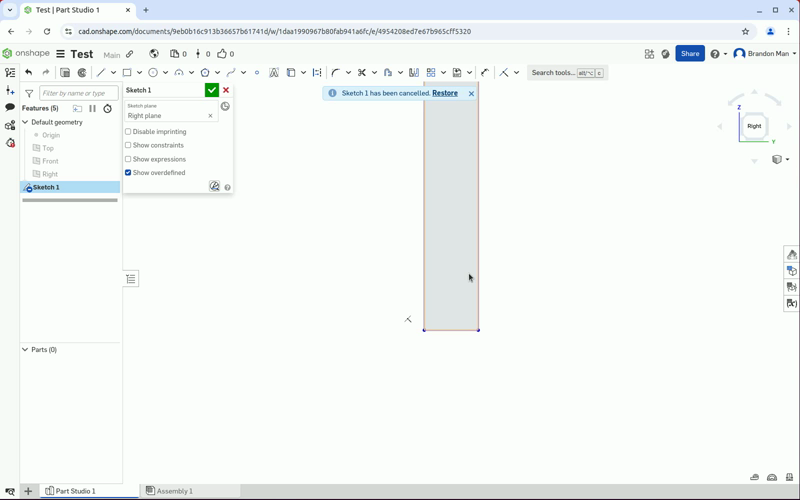
scroll(6)
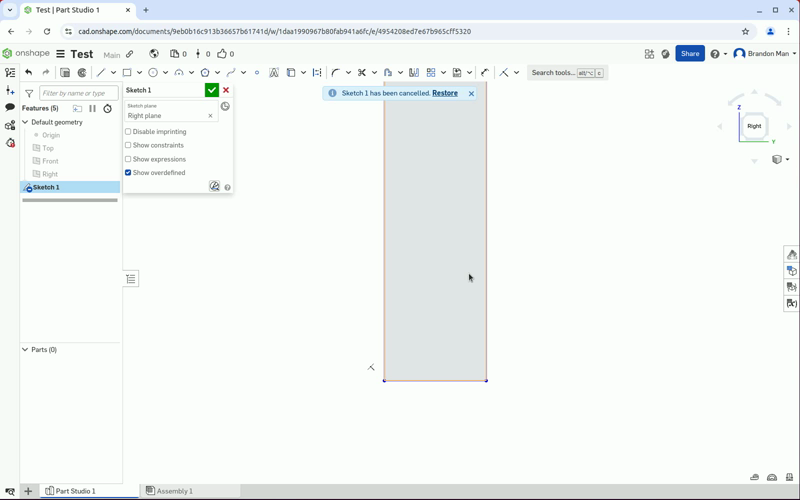
click(469, 273)
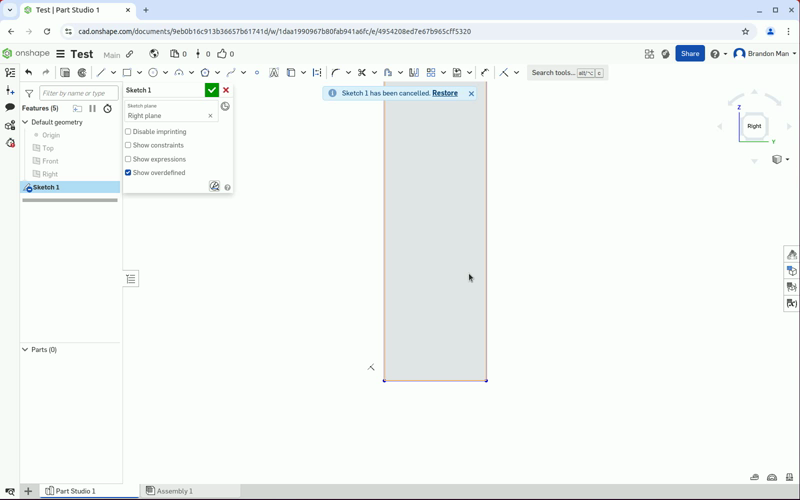
scroll(-6)
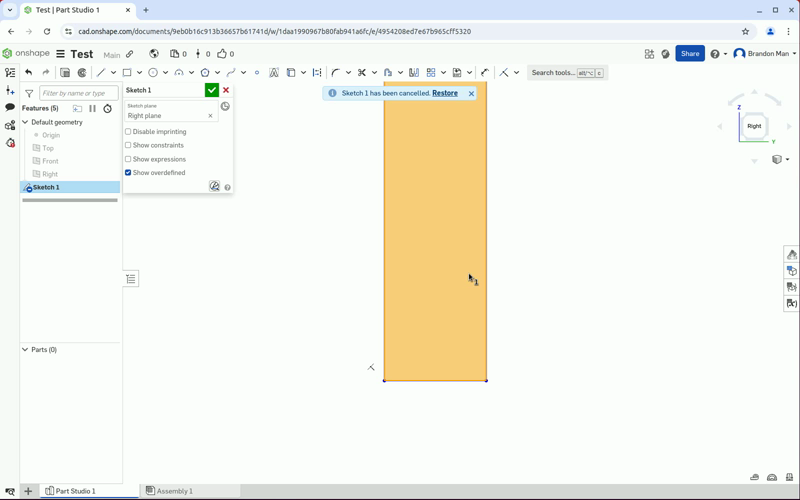
scroll(-6)
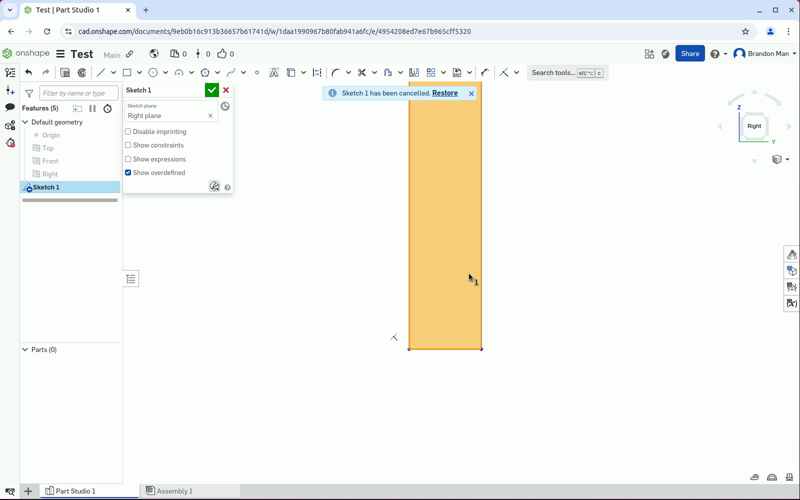
scroll(-6)
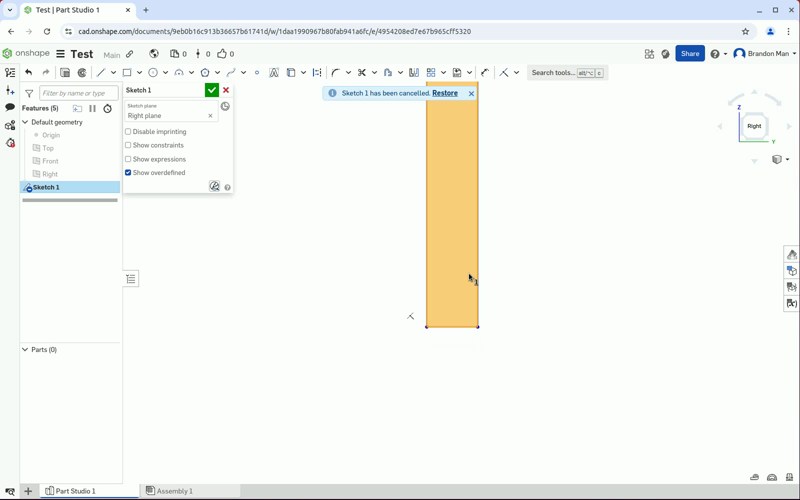
scroll(-6)
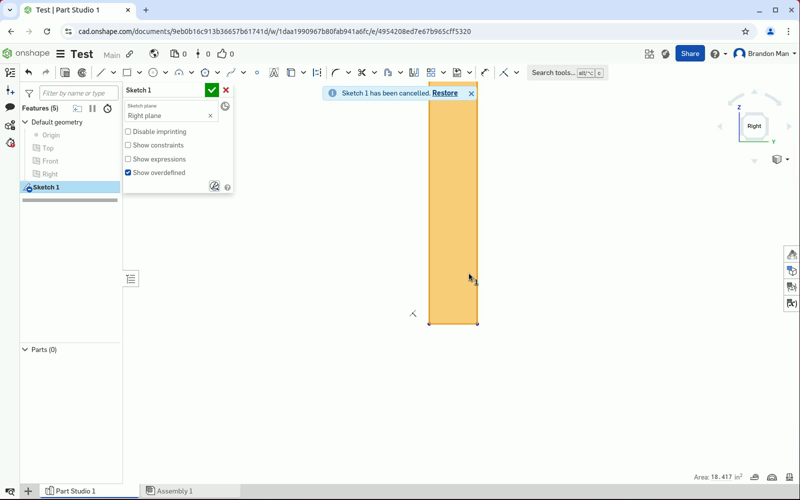
scroll(-6)
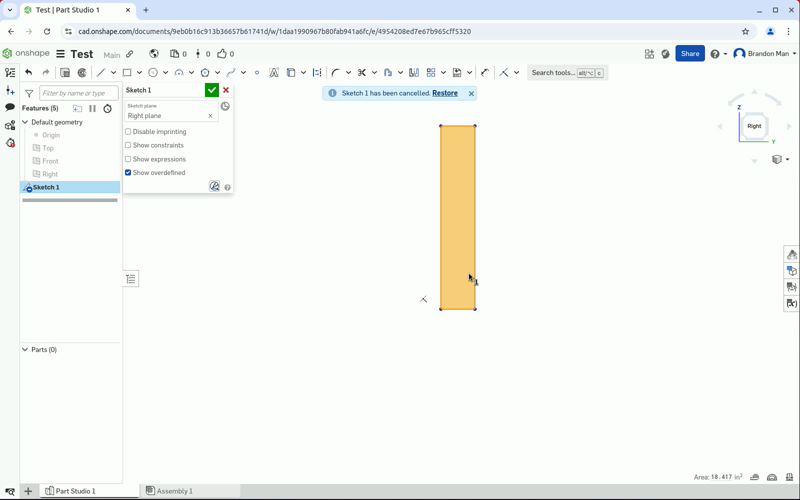
scroll(-6)
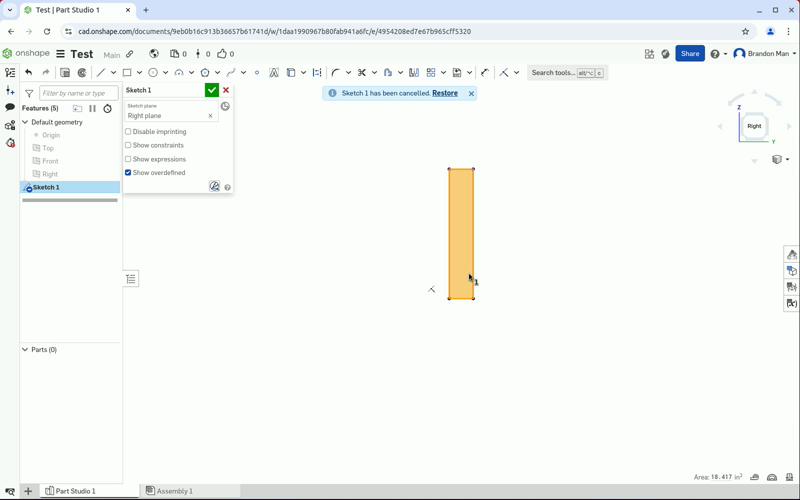
scroll(-6)
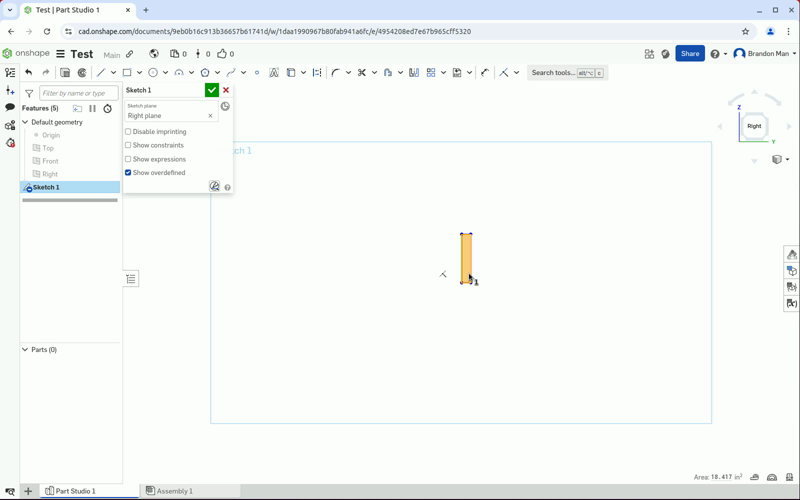
mouse_move(73, 352)
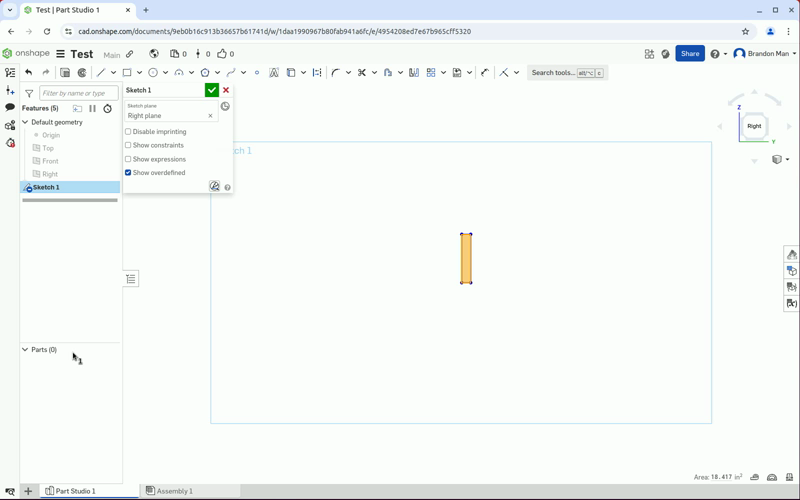
key(shift+y)
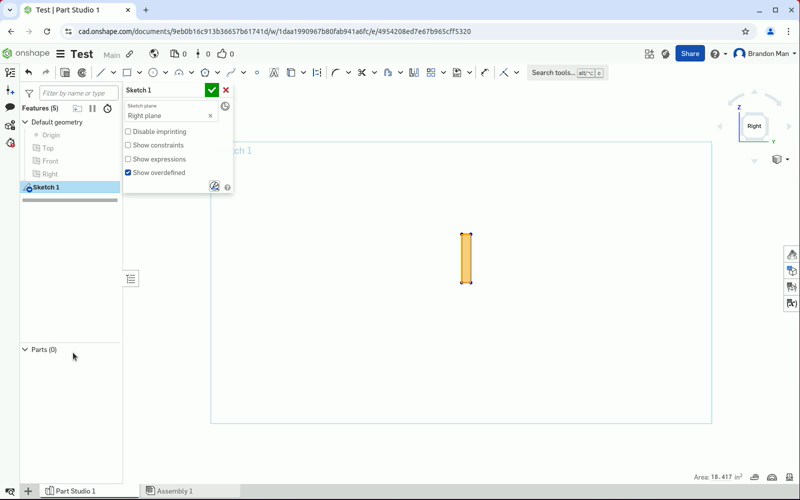
key(shift+e)
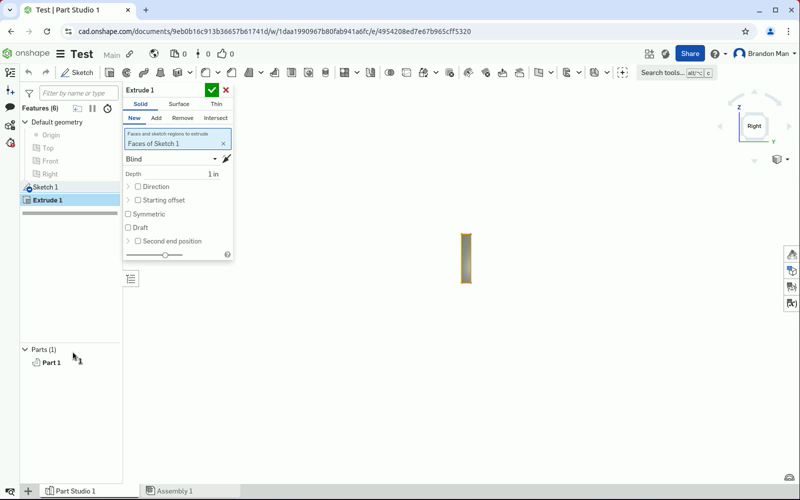
mouse_move(143, 106)
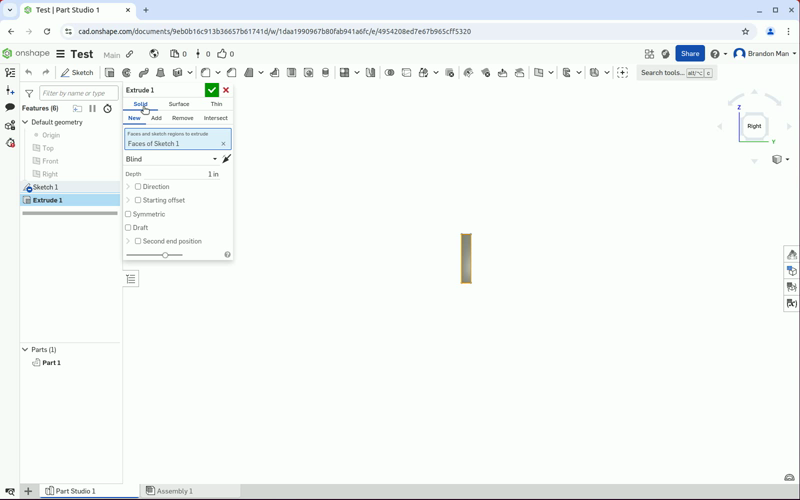
click(143, 106)
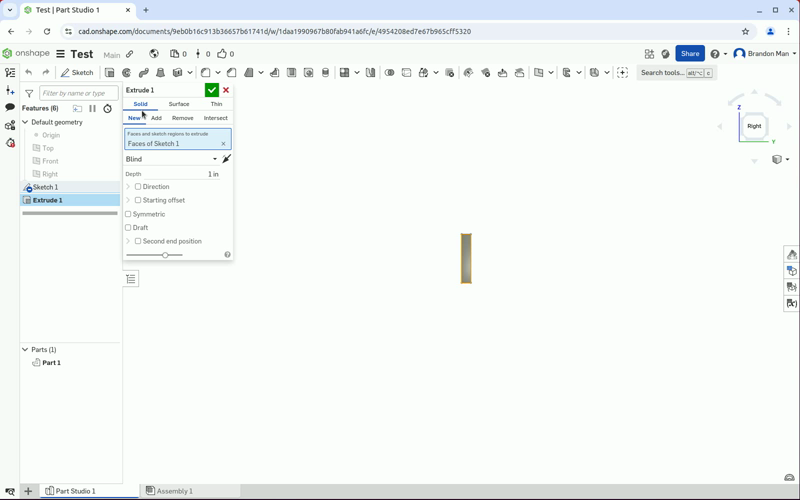
mouse_move(137, 120)
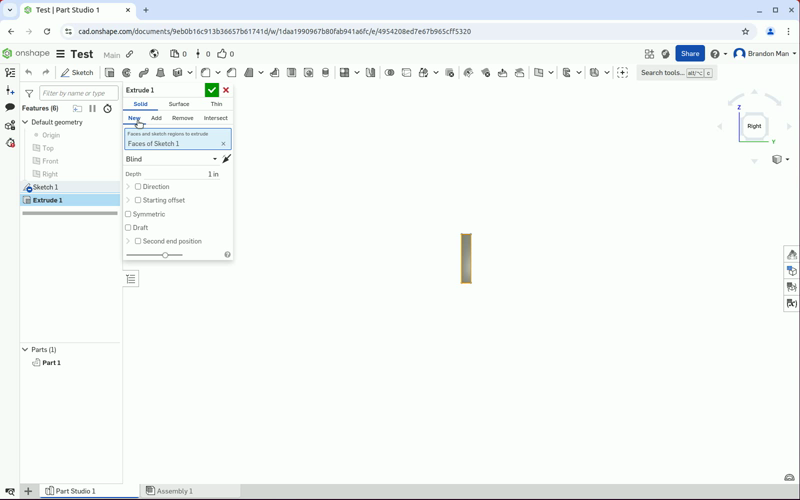
click(137, 120)
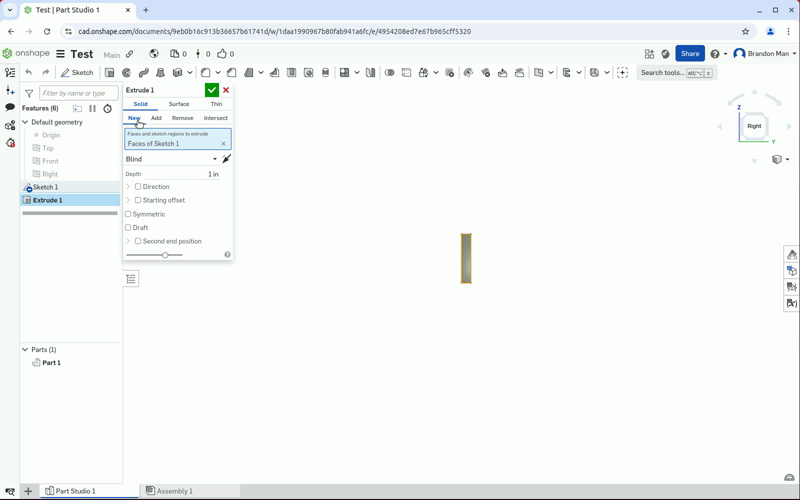
key(tab, 4)
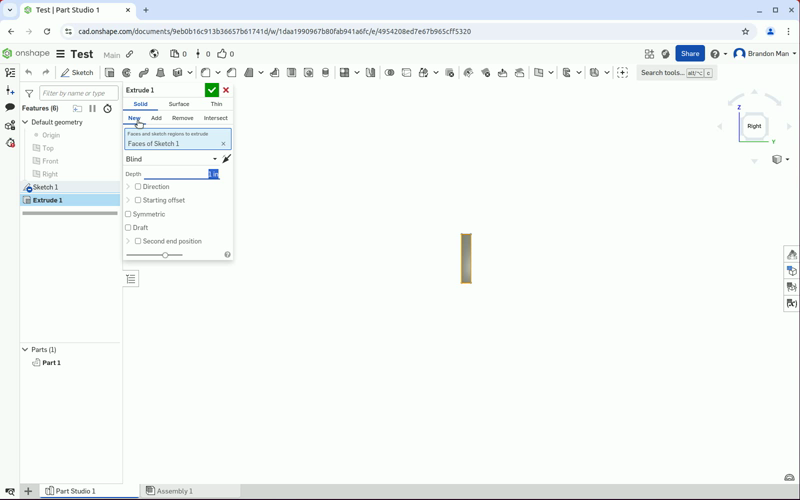
text(2.407)
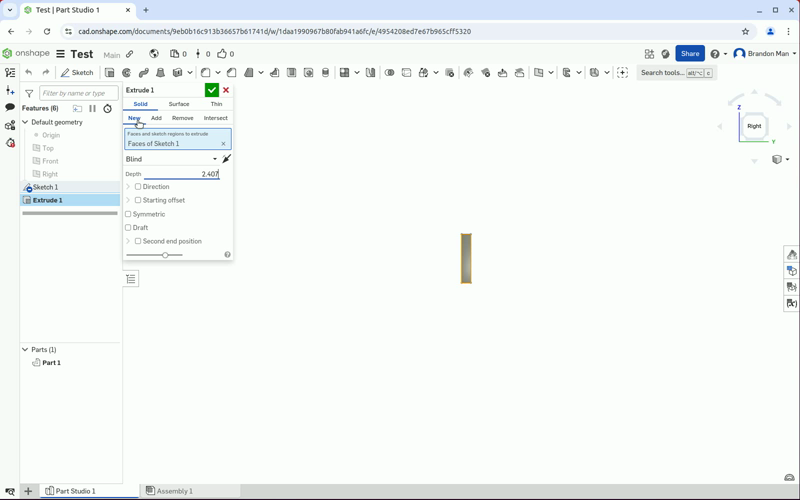
key(enter)
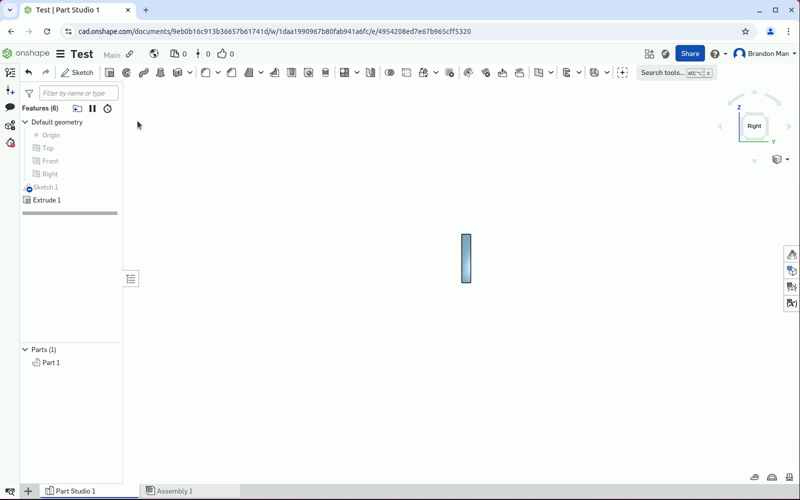
key(shift+h)
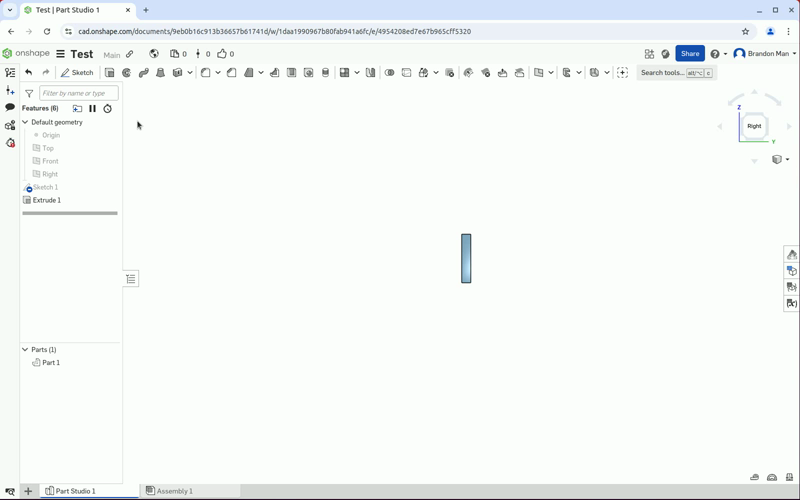
key(shift+h)
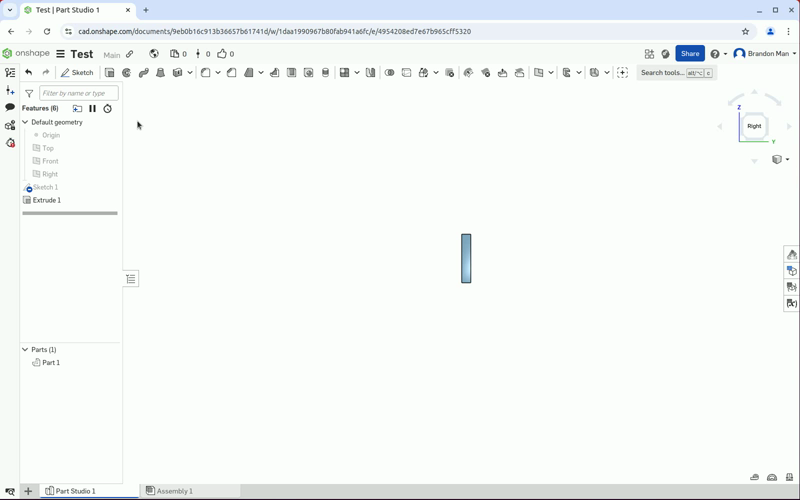
mouse_move(73, 189)
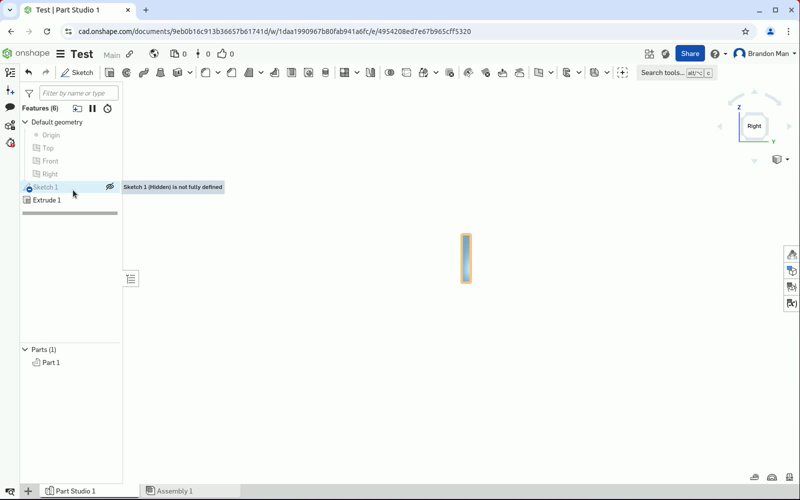
click(73, 189)
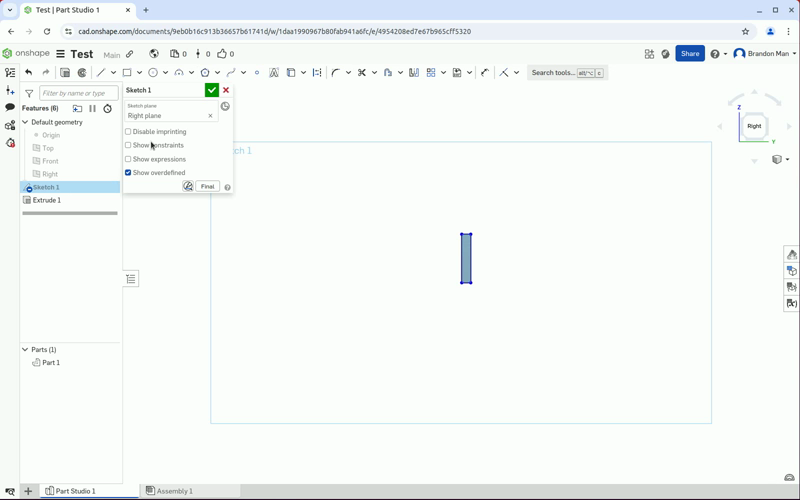
mouse_move(229, 92)
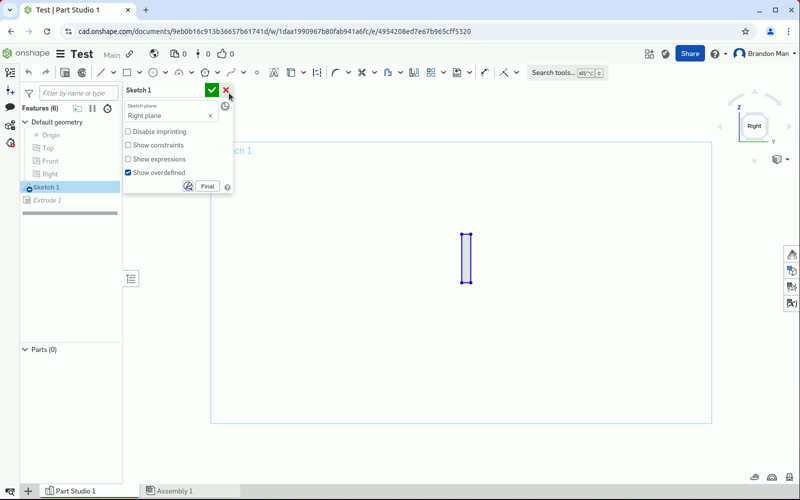
click(229, 92)
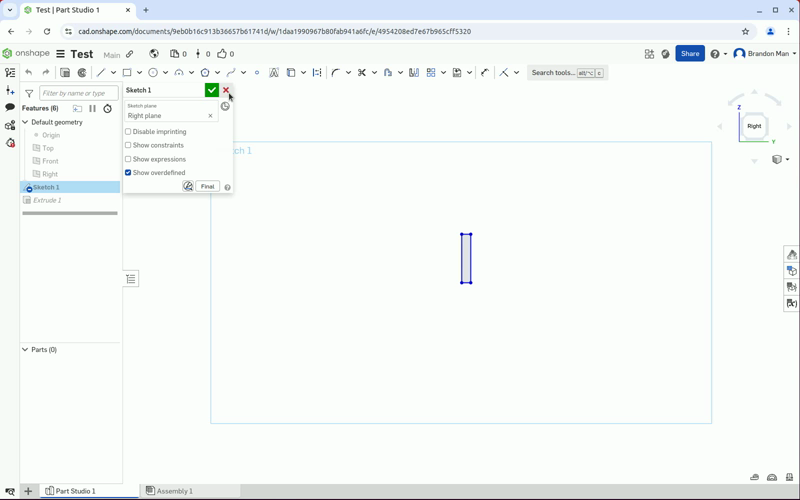
key(shift+s)
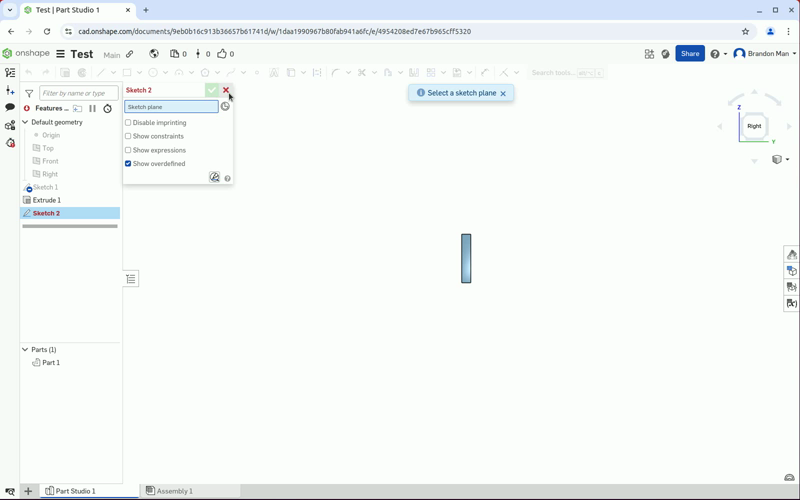
mouse_move(73, 176)
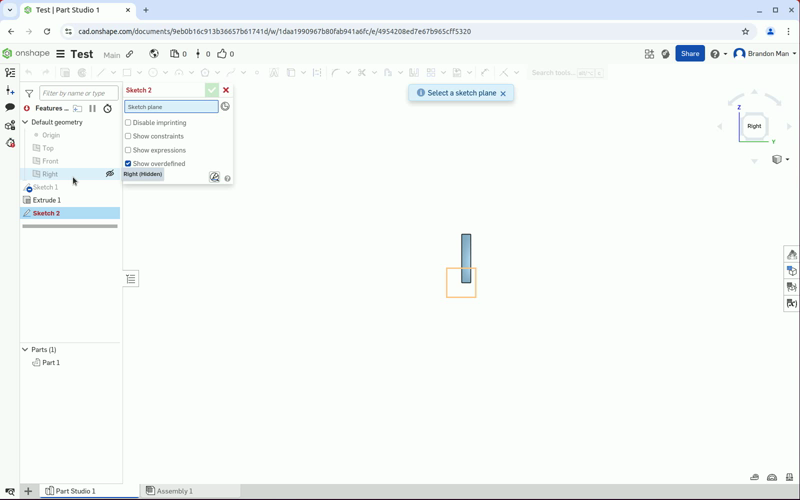
click(73, 176)
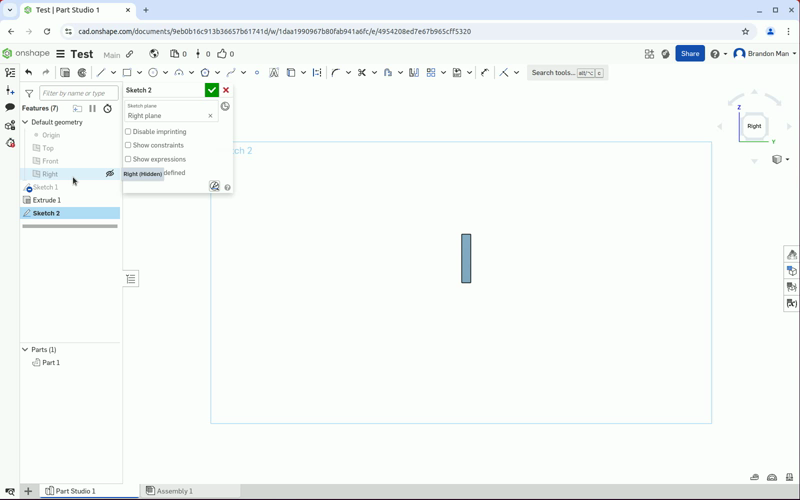
mouse_move(73, 352)
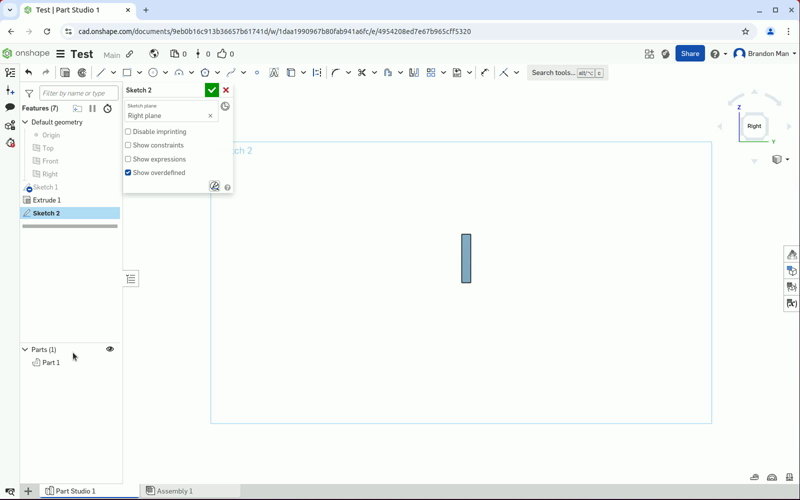
key(y)
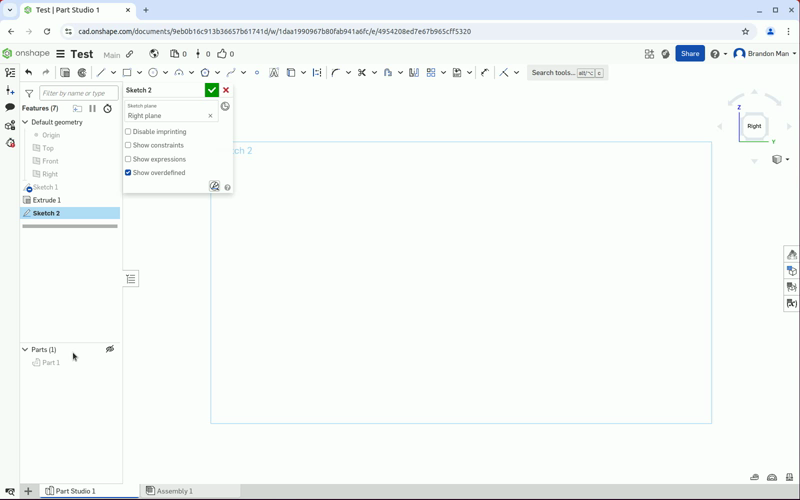
key(l)
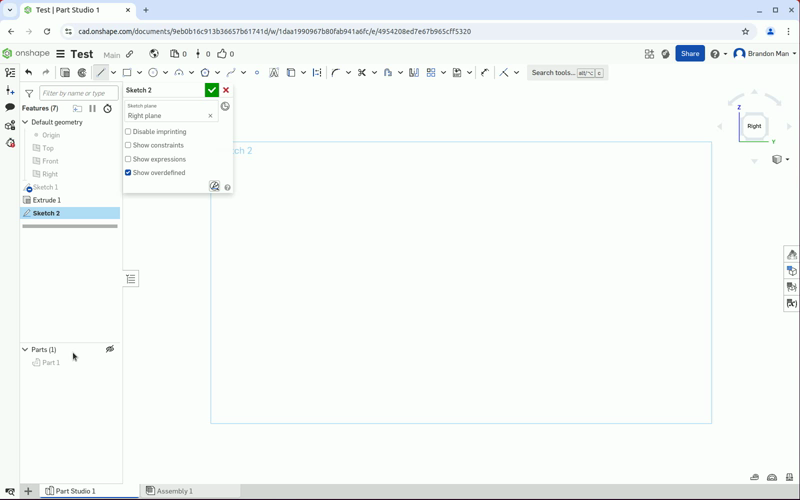
key_down(shift)
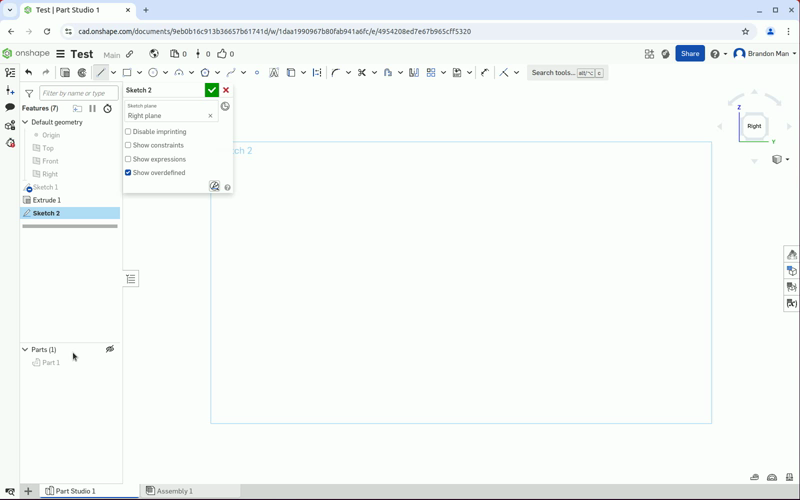
mouse_move(461, 282)
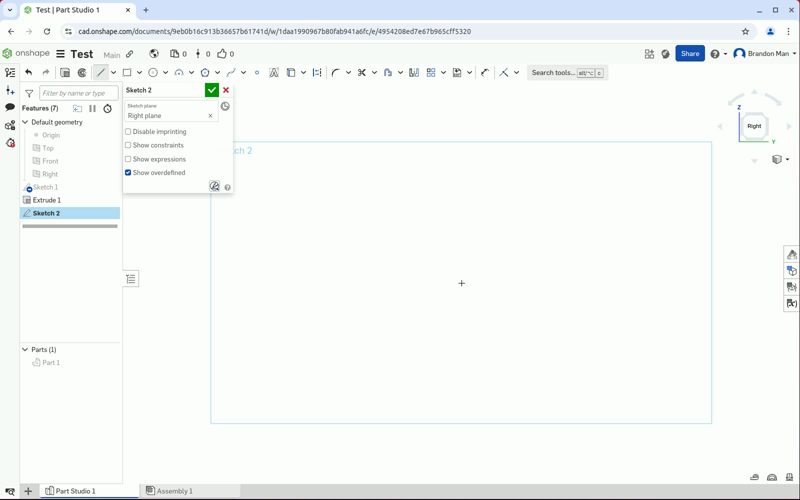
click(461, 282)
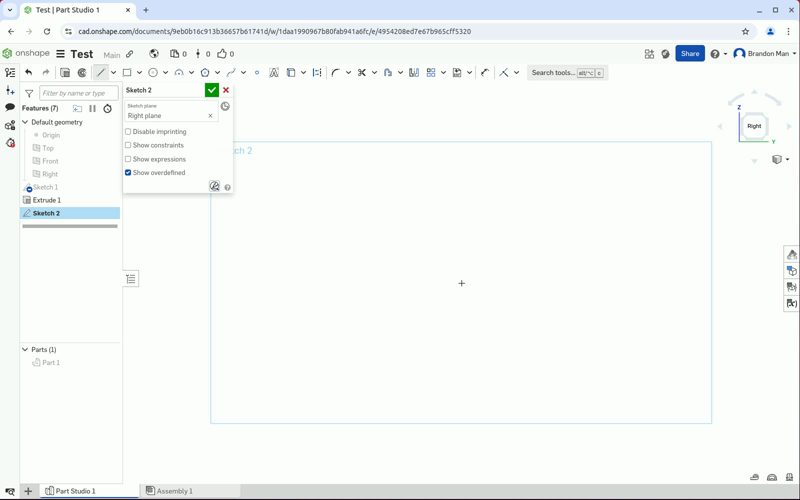
key_up(shift)
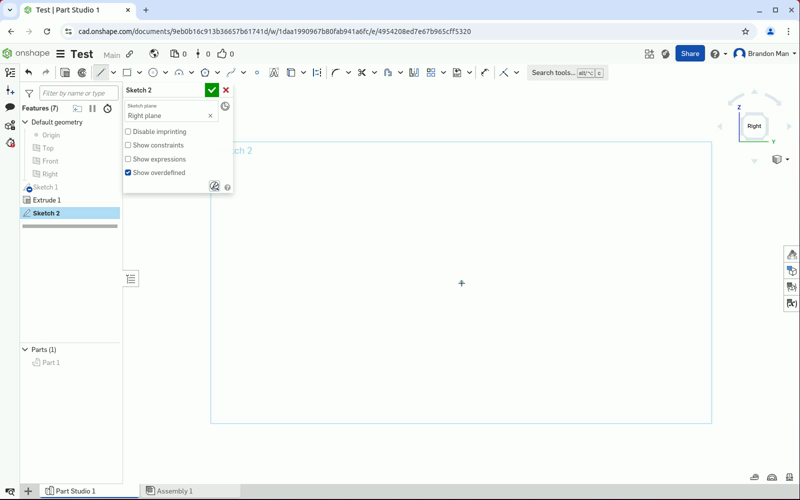
key_down(shift)
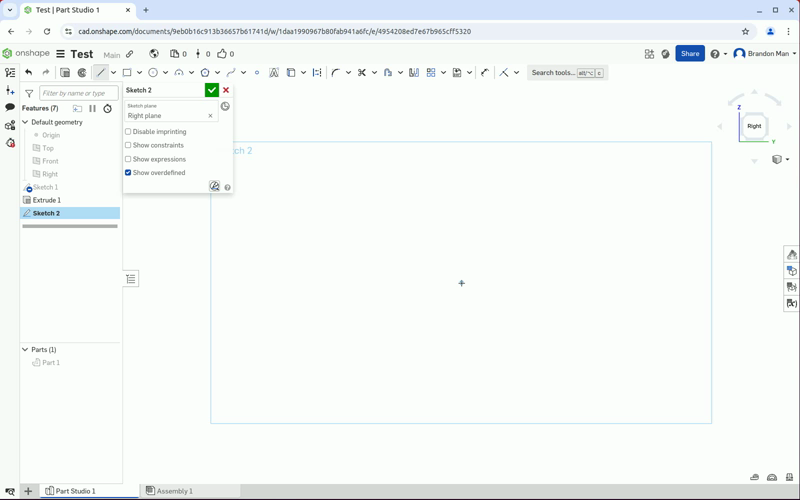
mouse_move(492, 282)
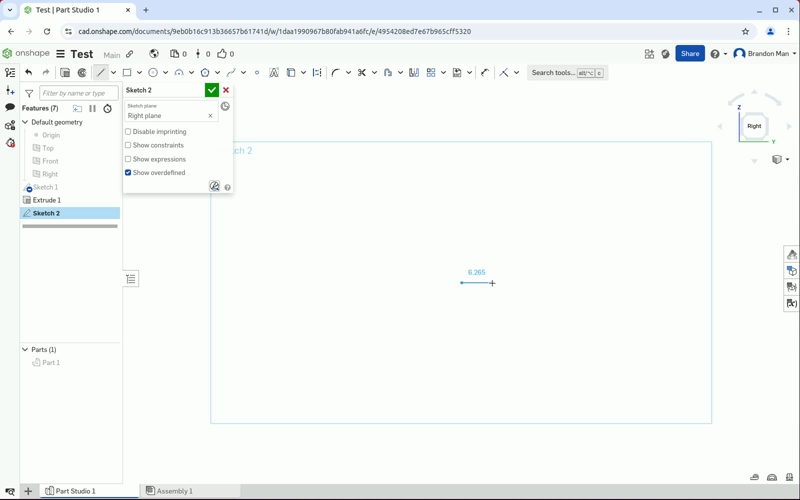
mouse_move(470, 282)
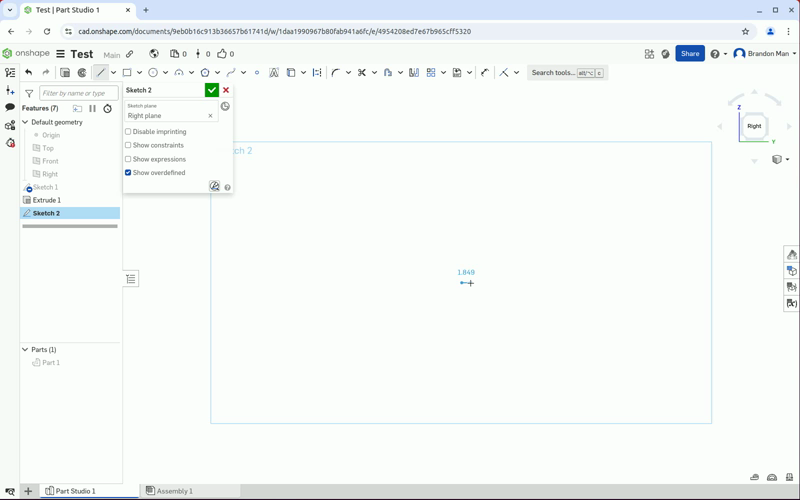
click(470, 282)
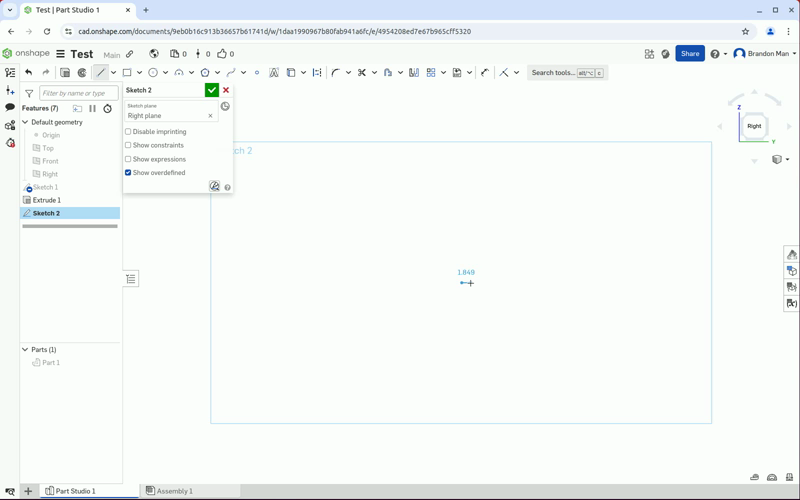
key_up(shift)
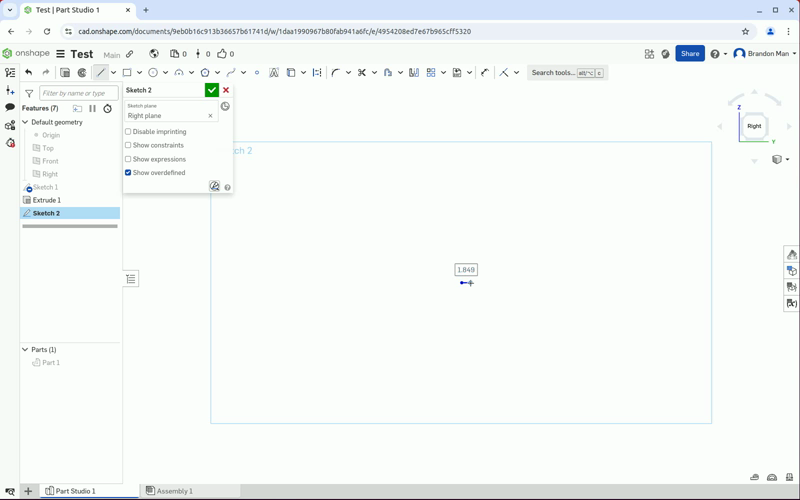
key_down(shift)
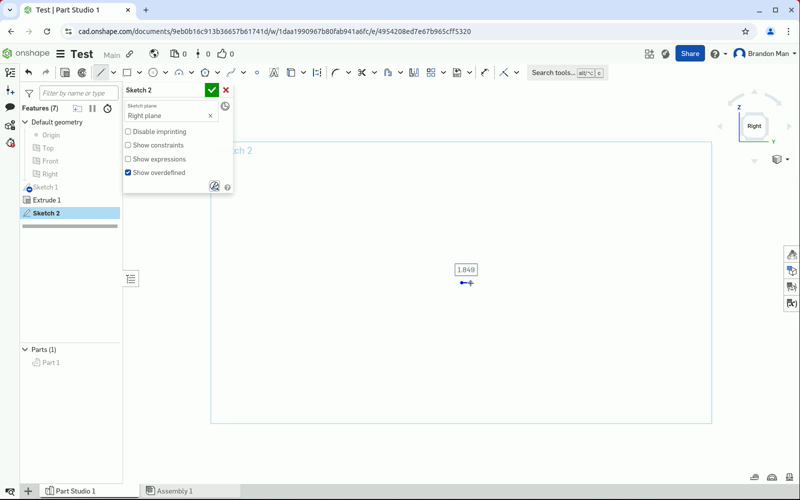
mouse_move(500, 282)
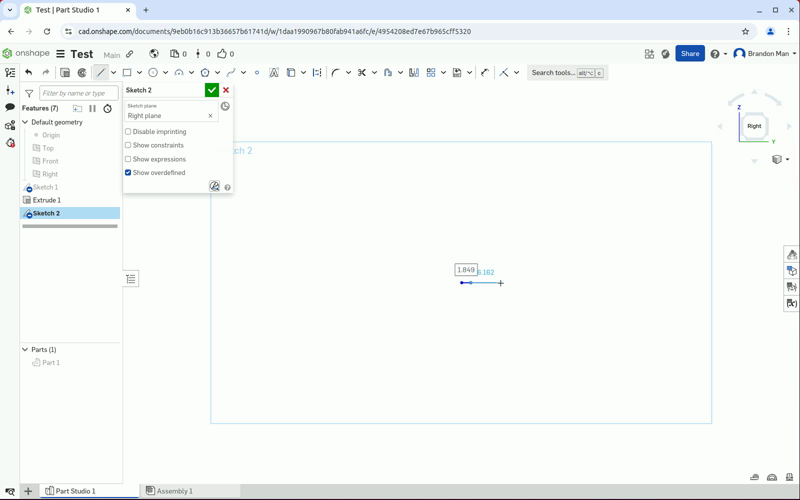
mouse_move(470, 234)
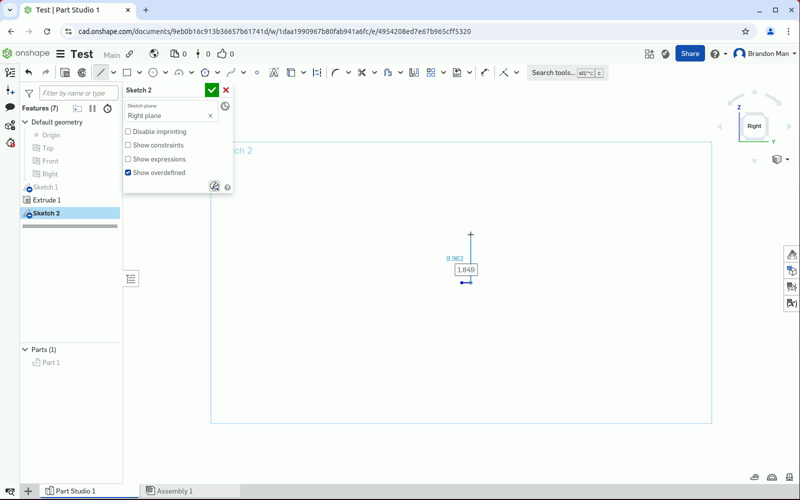
click(470, 234)
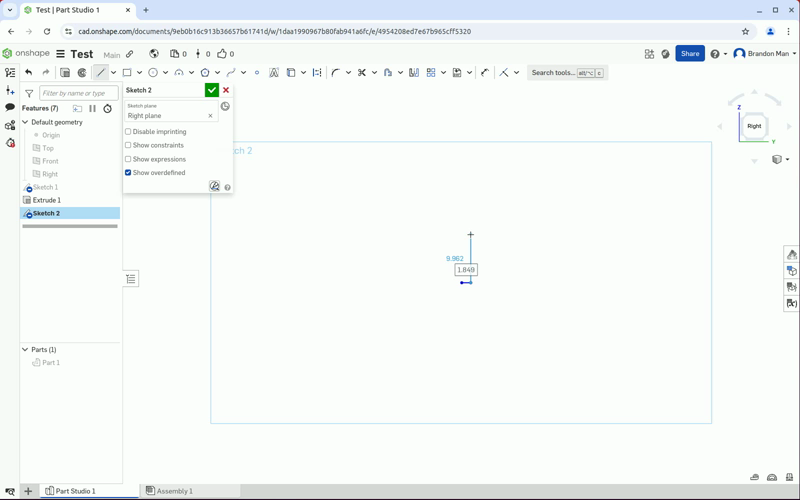
key_up(shift)
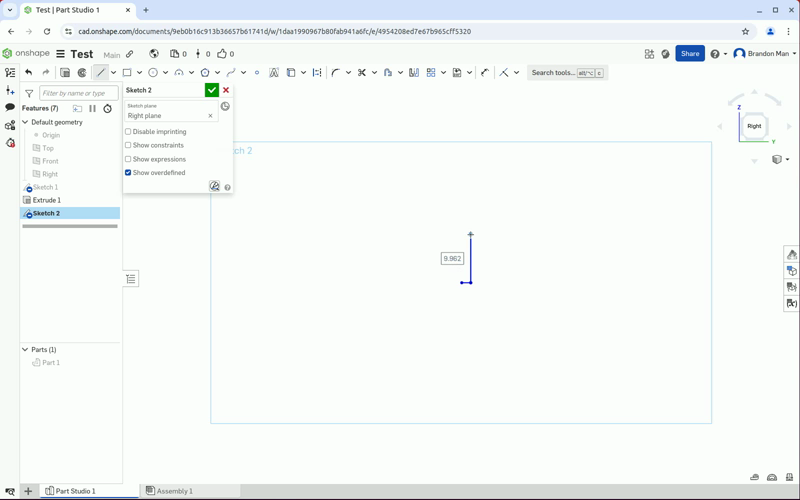
key_down(shift)
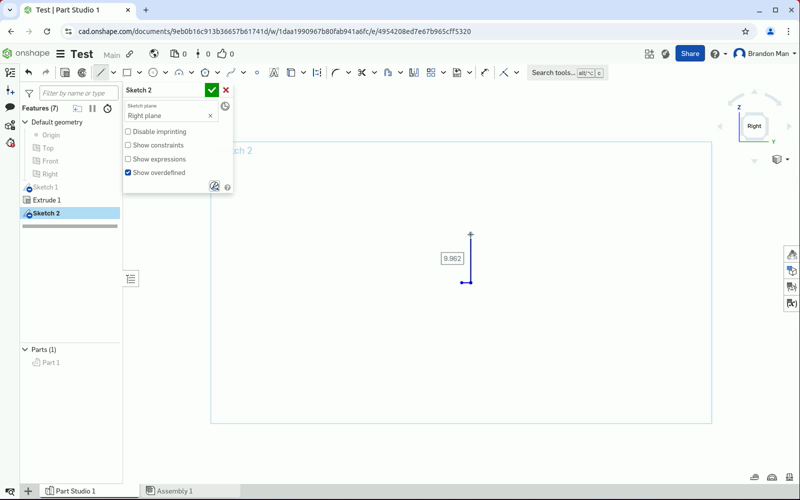
mouse_move(500, 234)
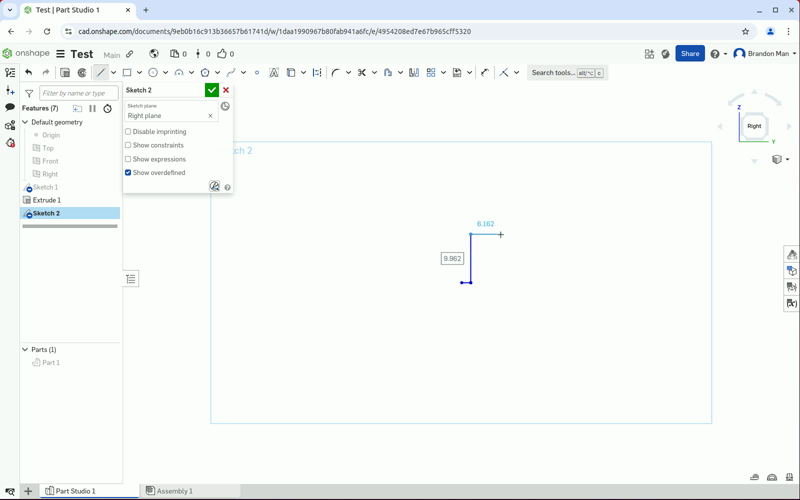
mouse_move(461, 234)
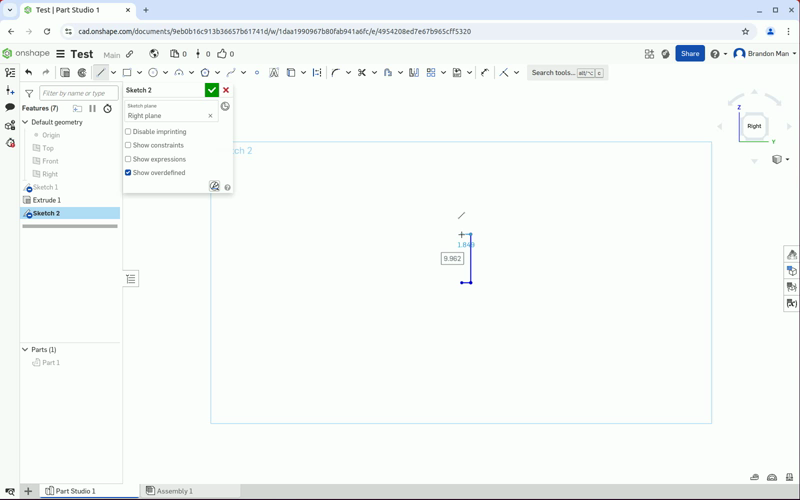
click(461, 234)
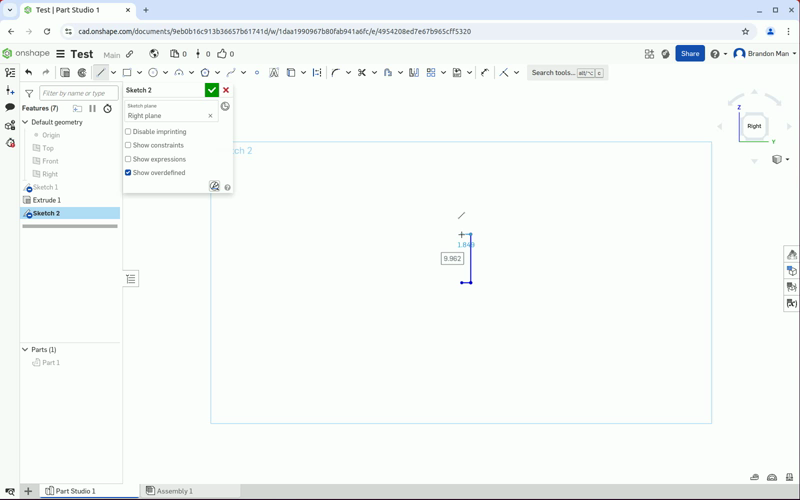
key_up(shift)
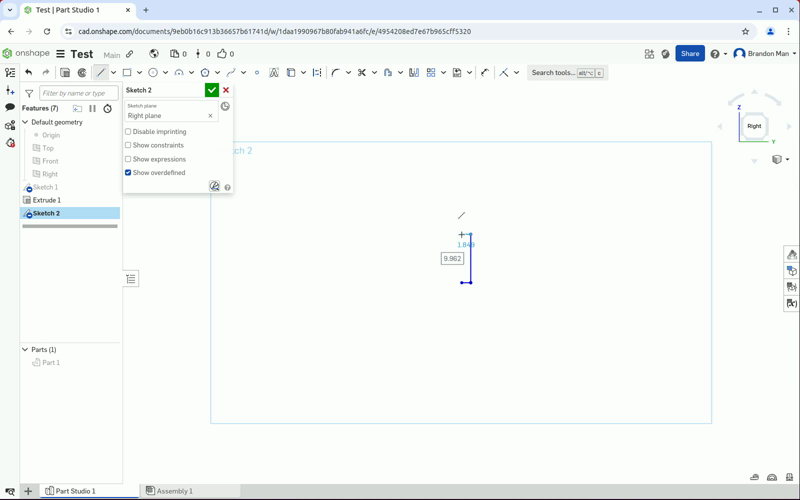
mouse_move(492, 234)
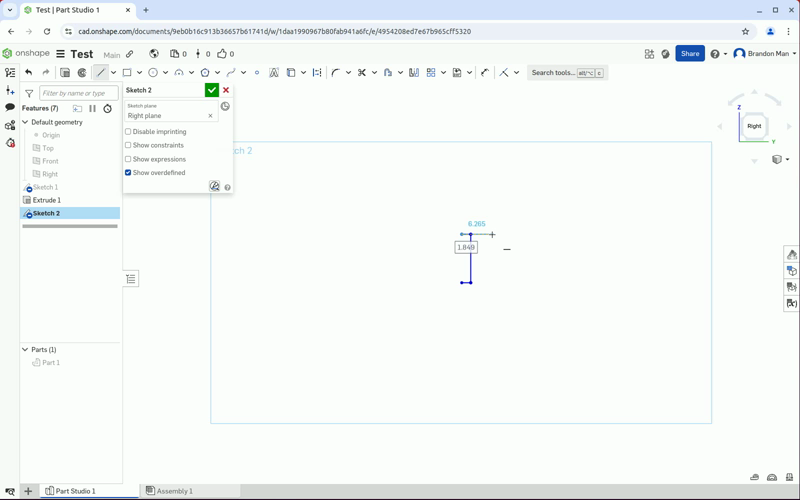
key_down(shift)
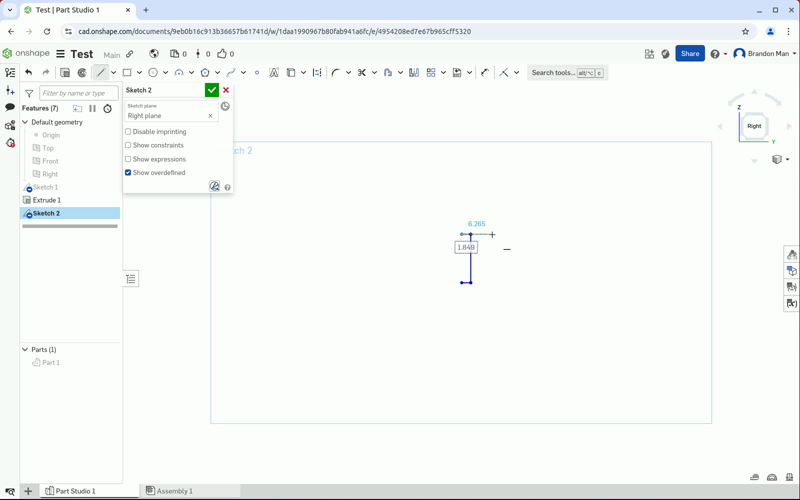
mouse_move(461, 282)
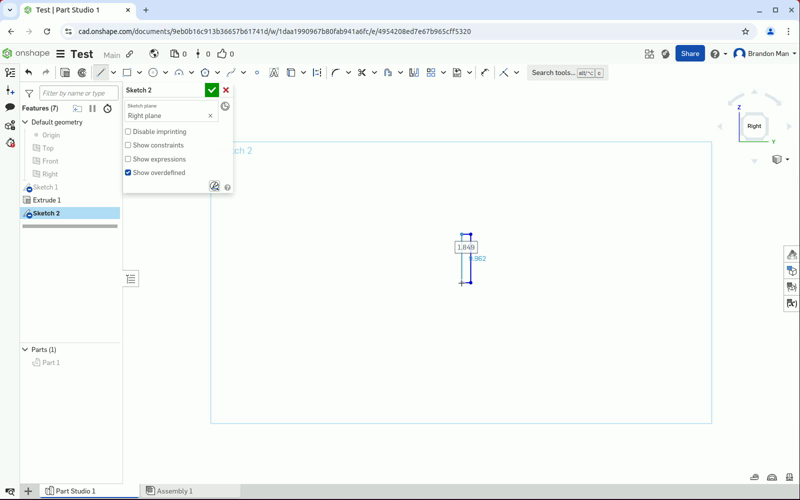
key_up(shift)
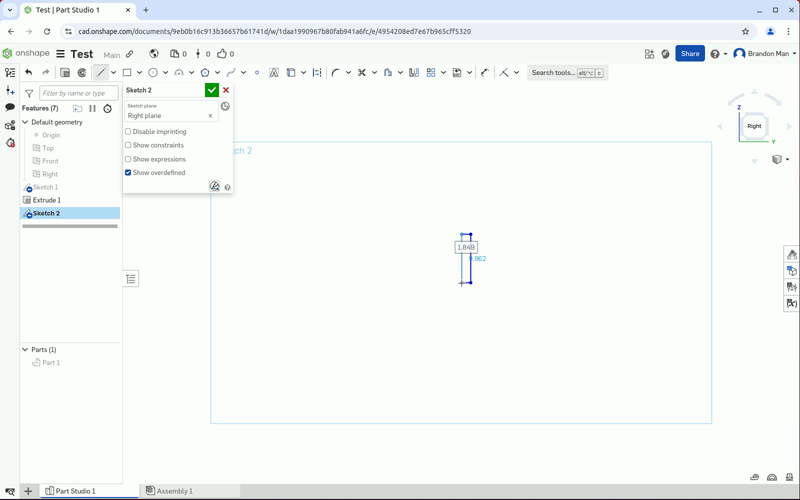
click(461, 282)
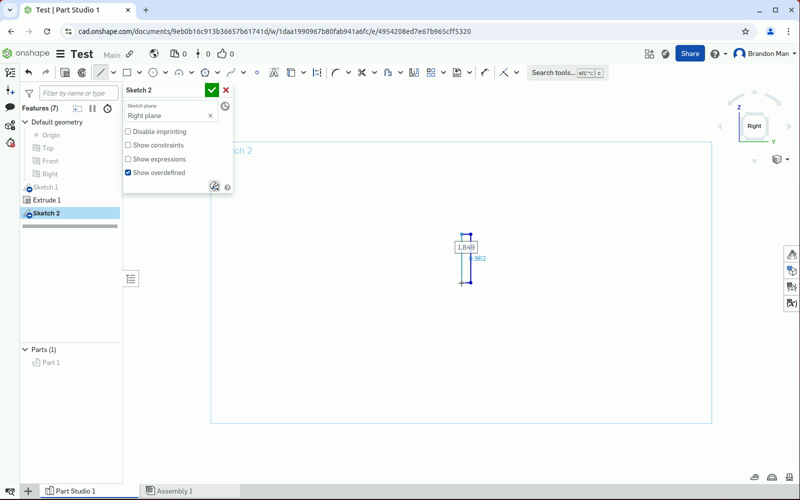
key(esc)
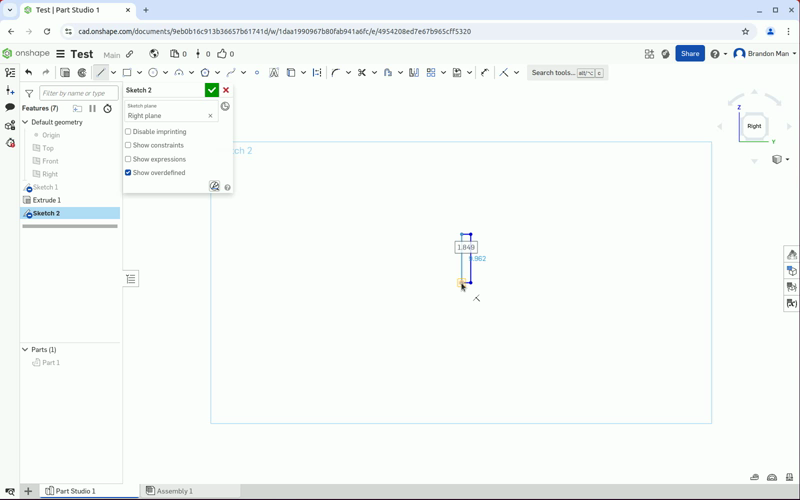
mouse_move(467, 268)
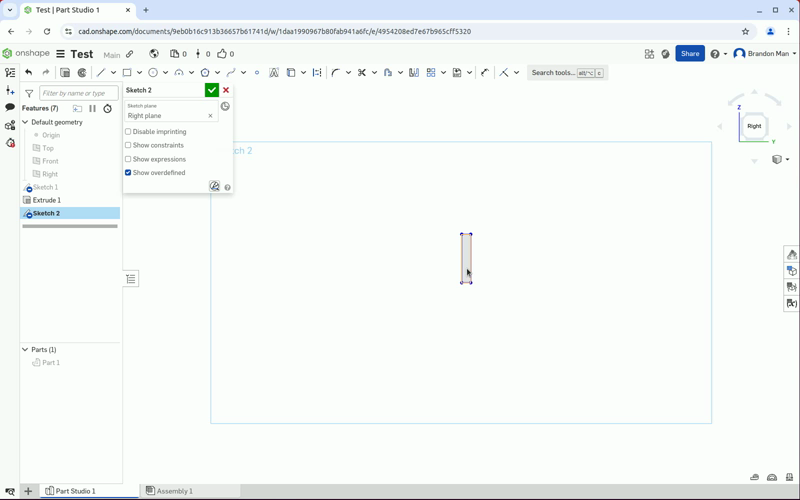
scroll(6)
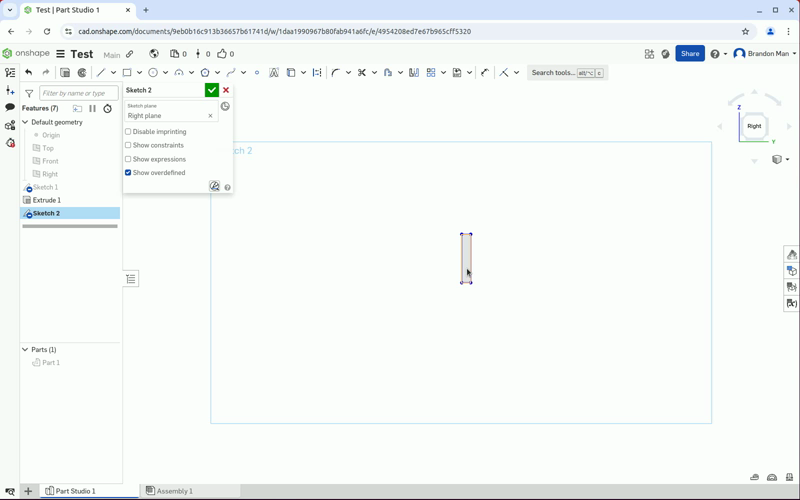
scroll(6)
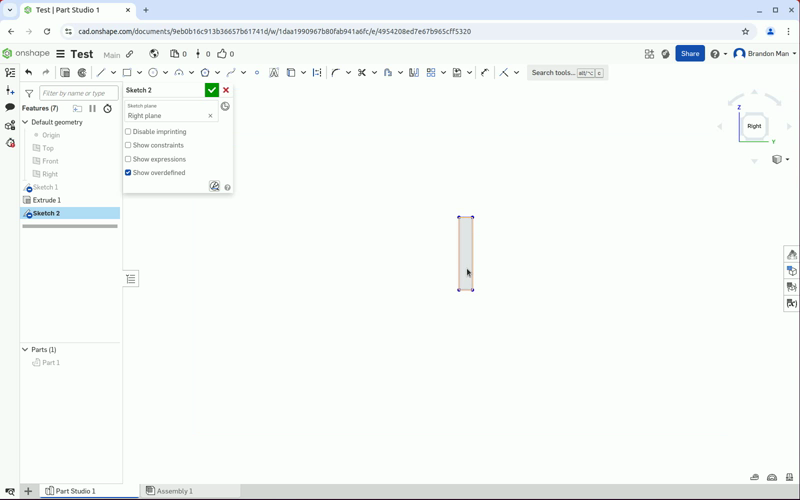
scroll(6)
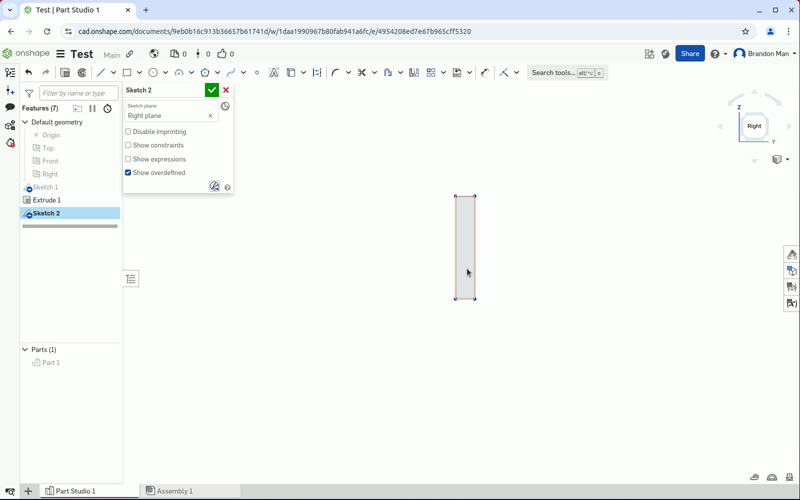
scroll(6)
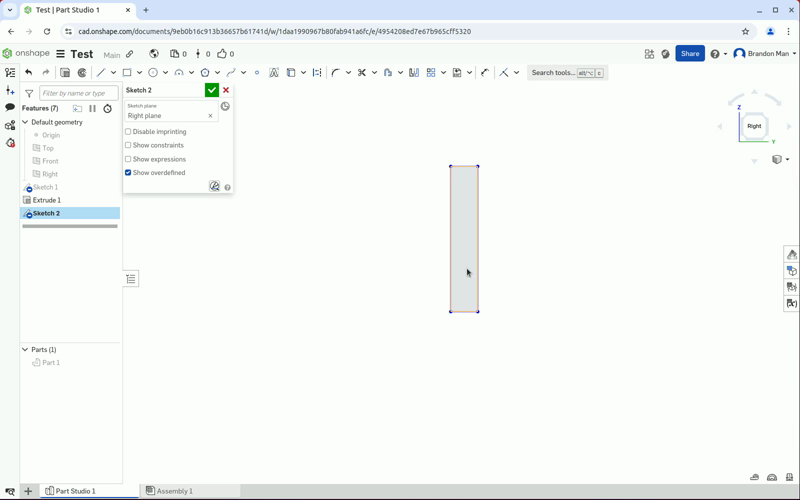
scroll(6)
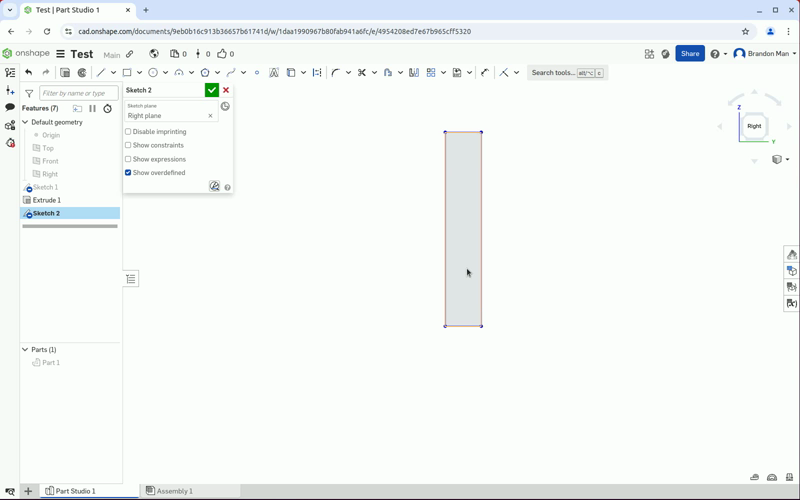
scroll(6)
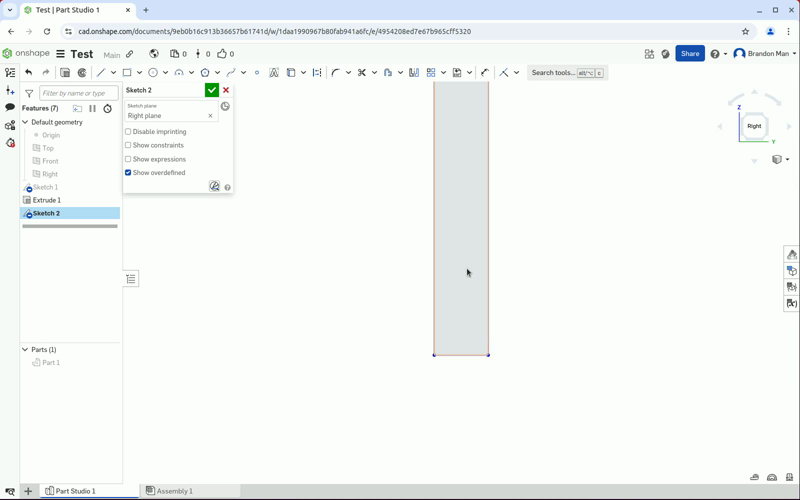
scroll(6)
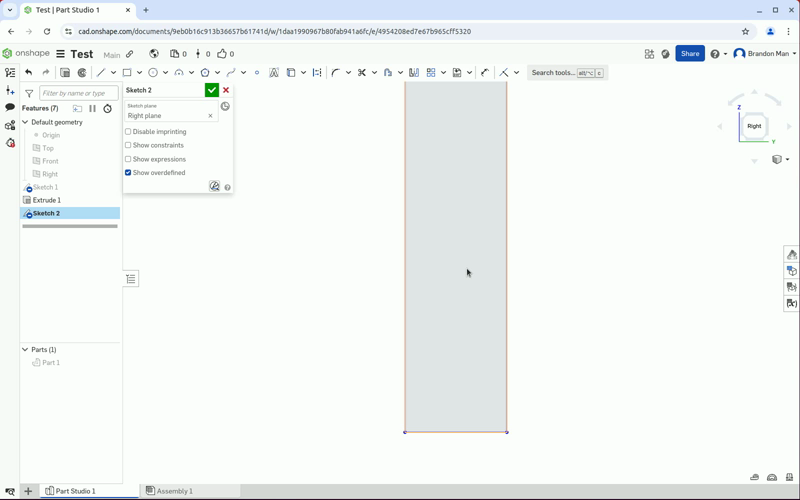
click(467, 268)
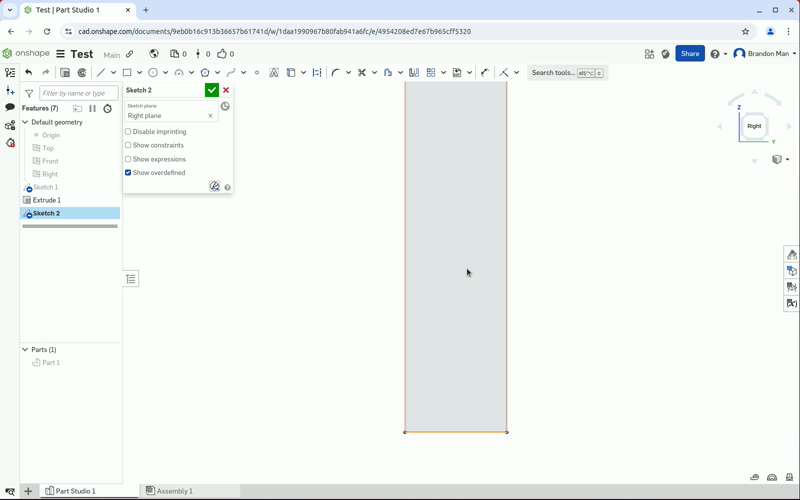
scroll(-6)
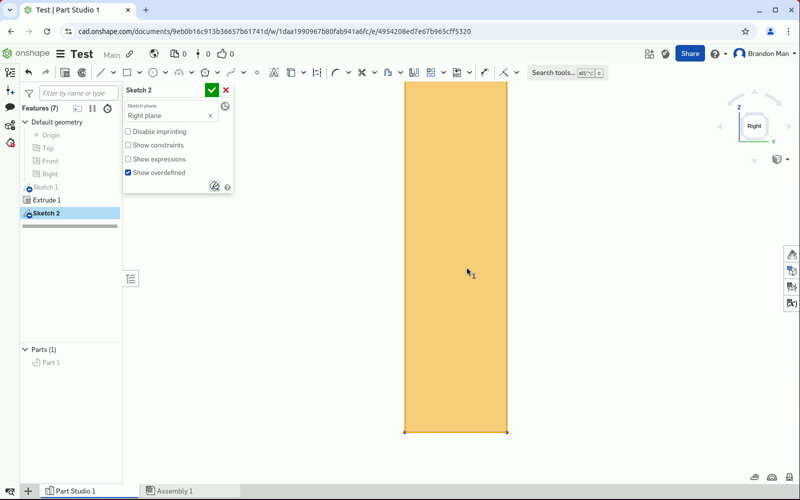
scroll(-6)
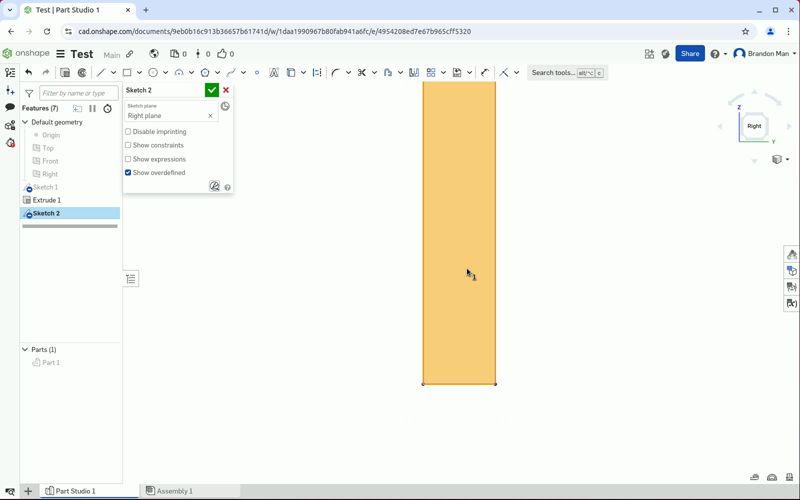
scroll(-6)
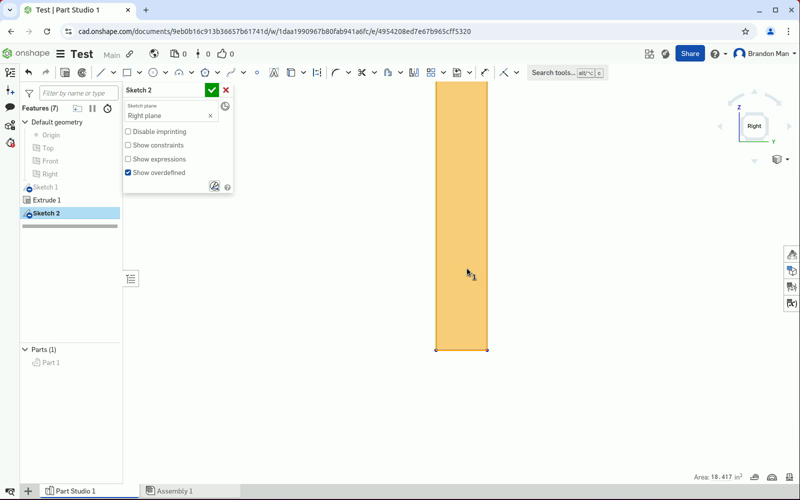
scroll(-6)
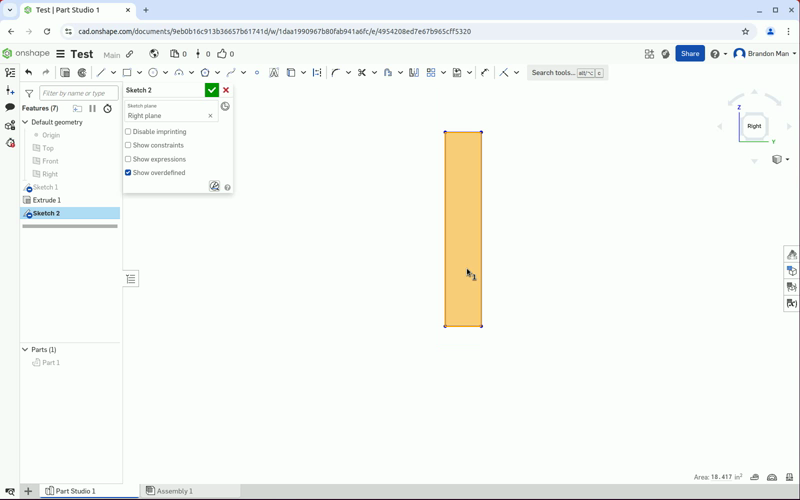
scroll(-6)
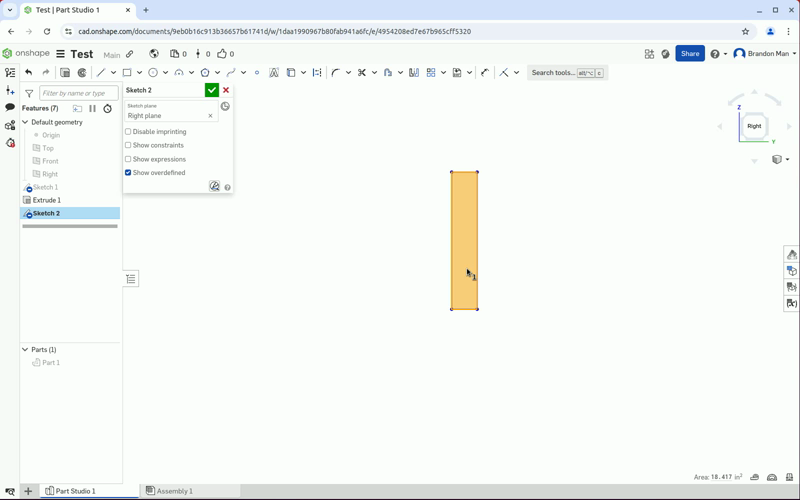
scroll(-6)
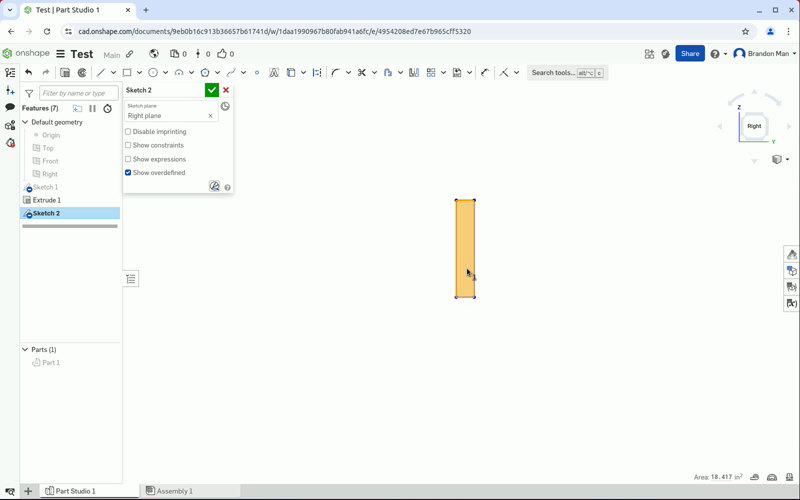
scroll(-6)
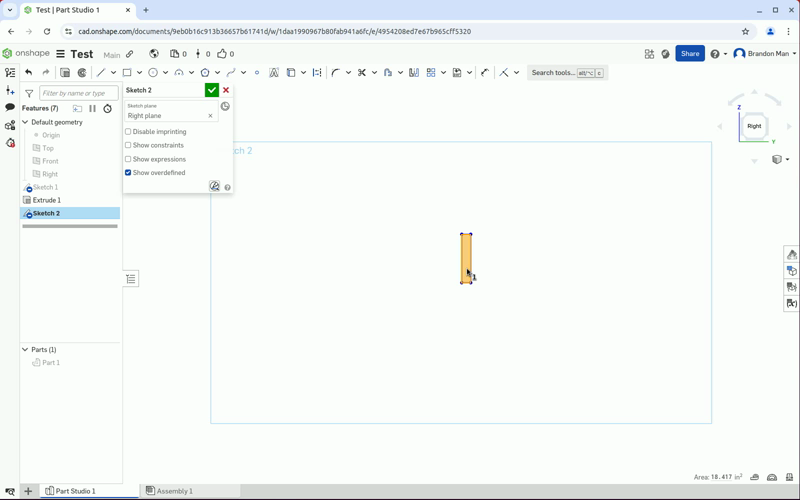
mouse_move(73, 352)
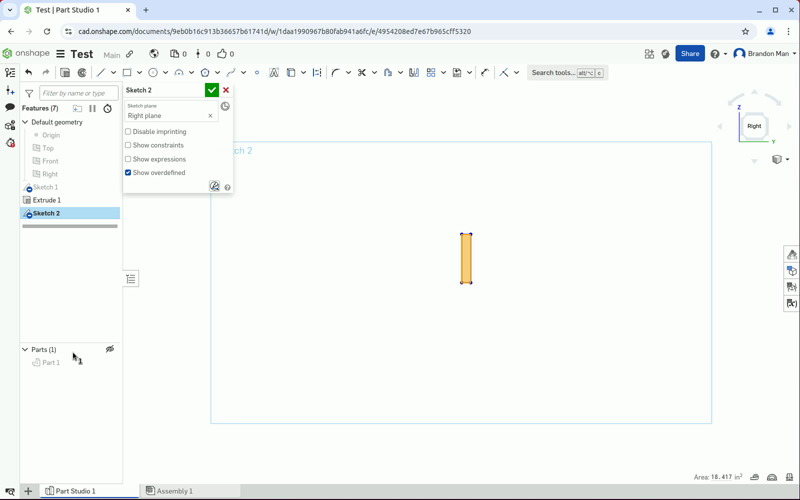
key(shift+y)
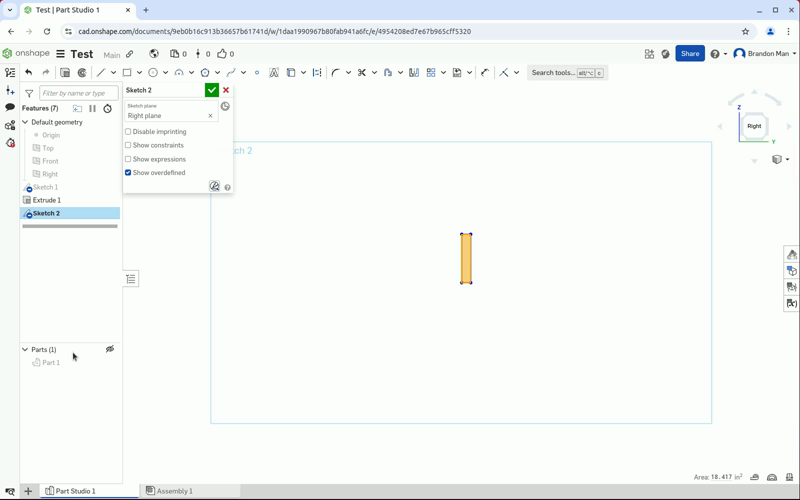
key(shift+e)
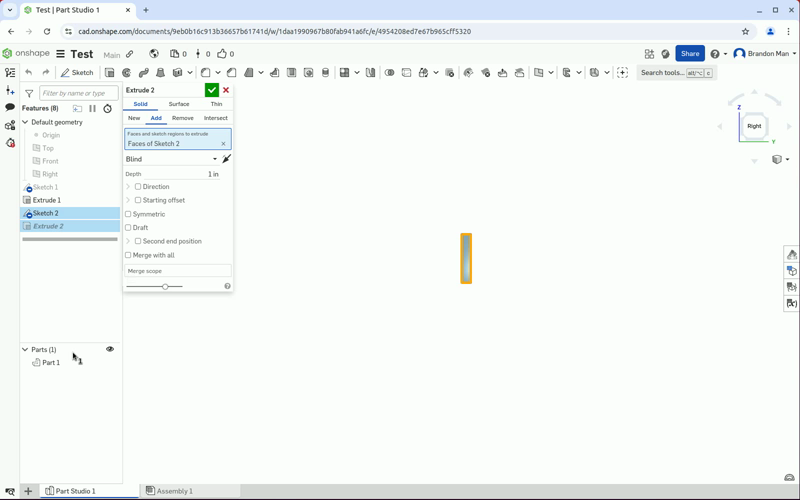
mouse_move(143, 106)
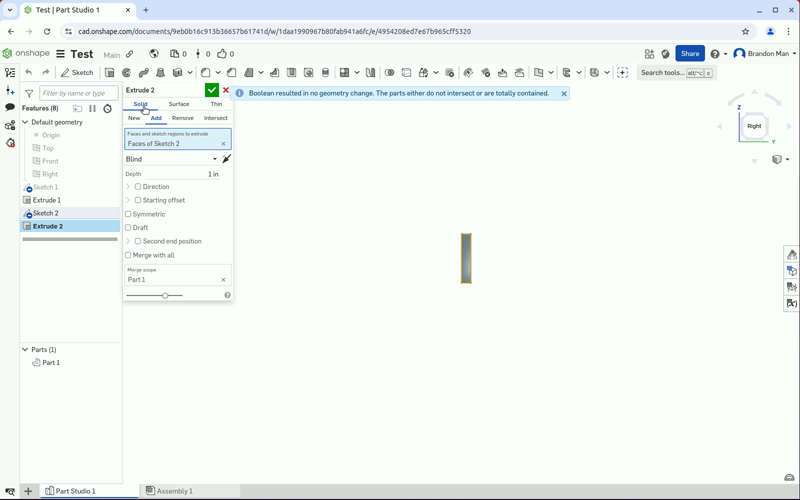
click(143, 106)
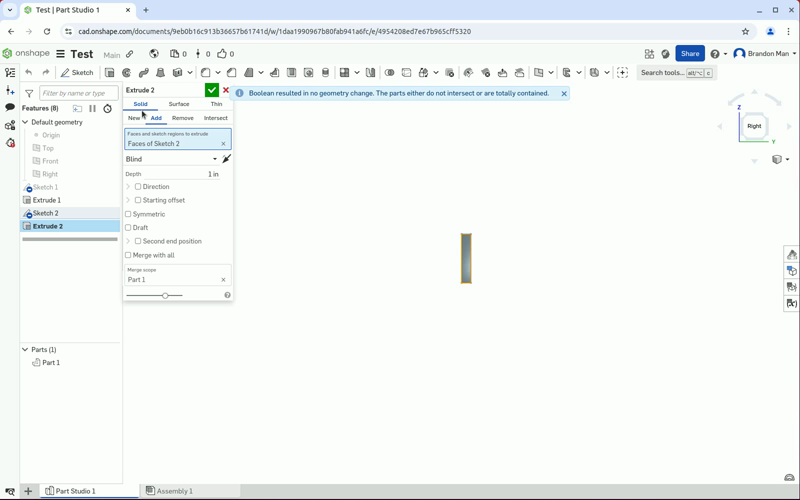
mouse_move(137, 120)
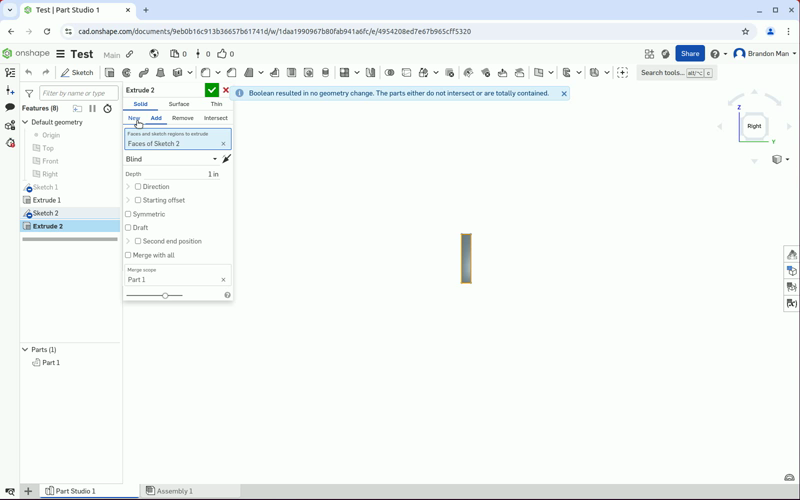
click(137, 120)
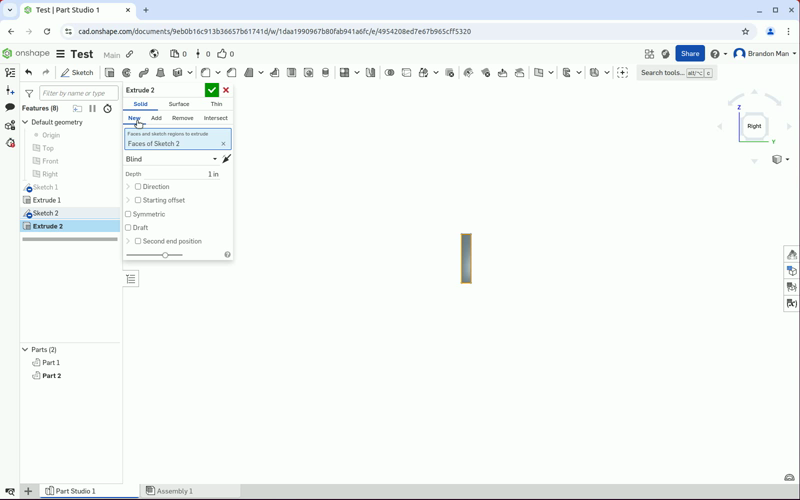
key(tab, 4)
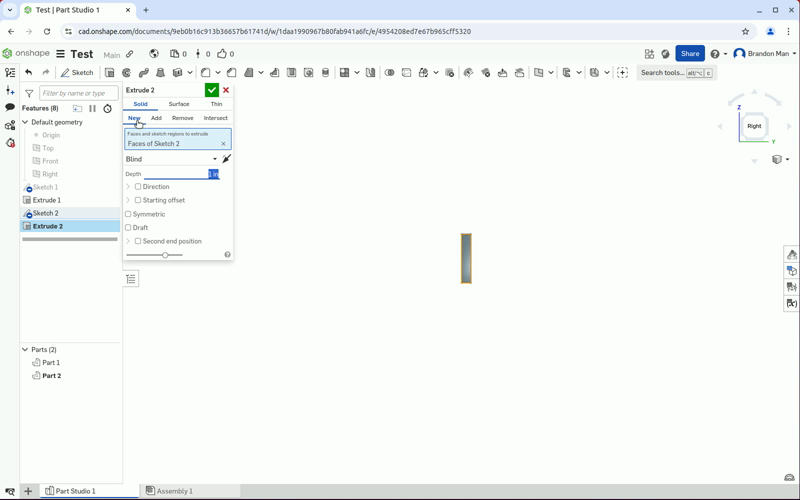
text(23.108)
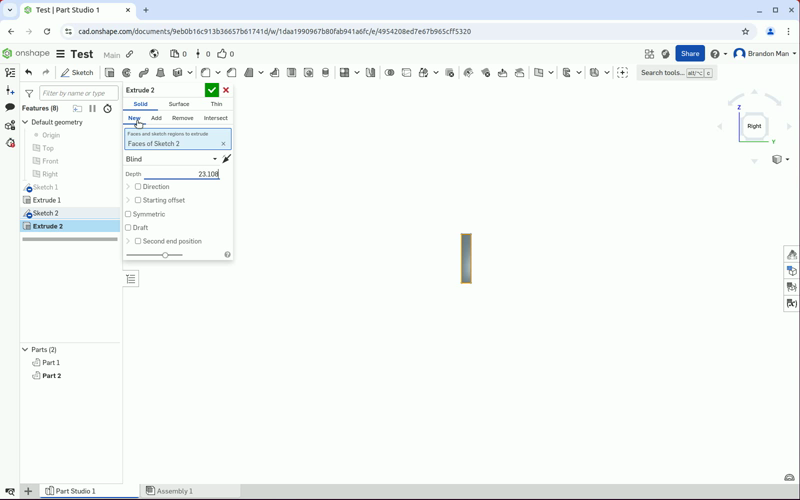
key(enter)
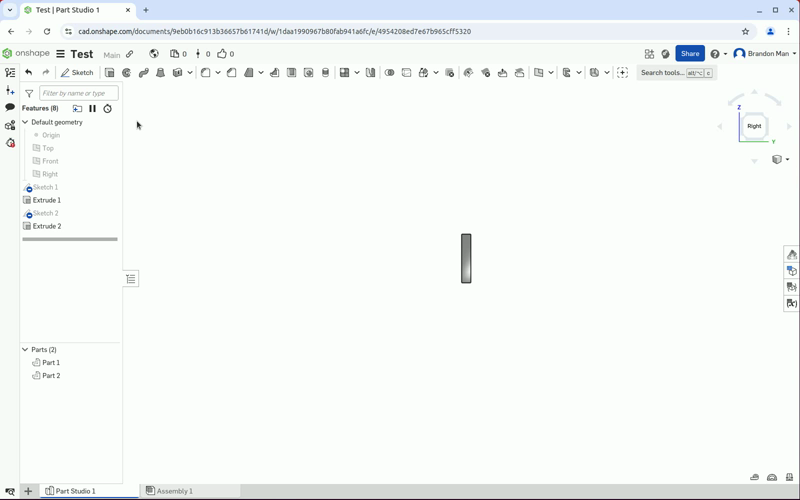
key(shift+h)
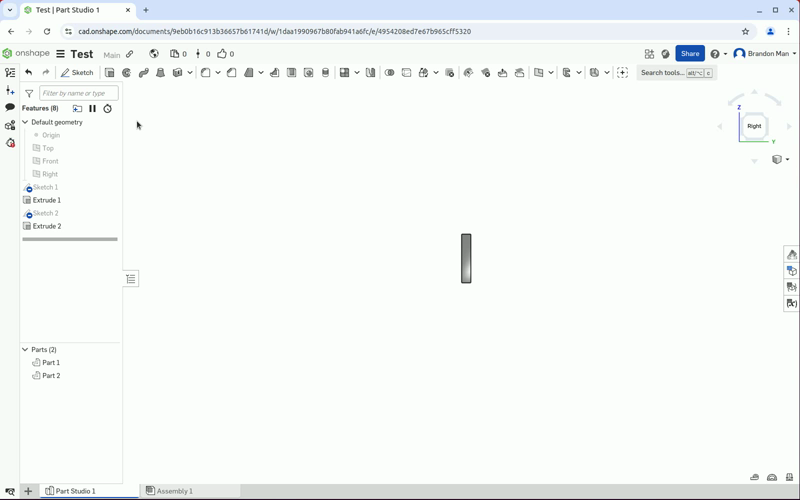
key(shift+h)
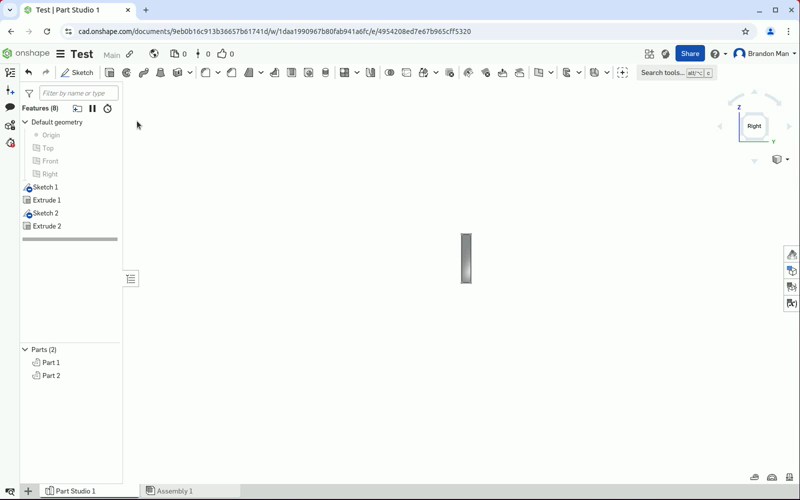
key(shift+7)
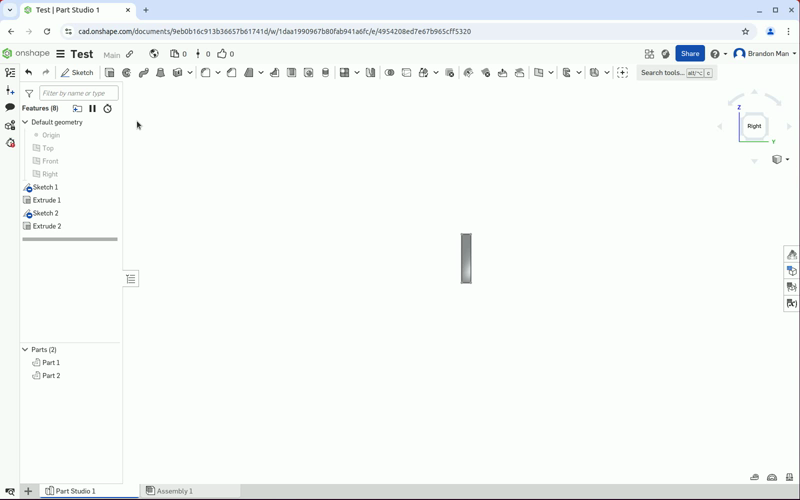
key(right, 2)
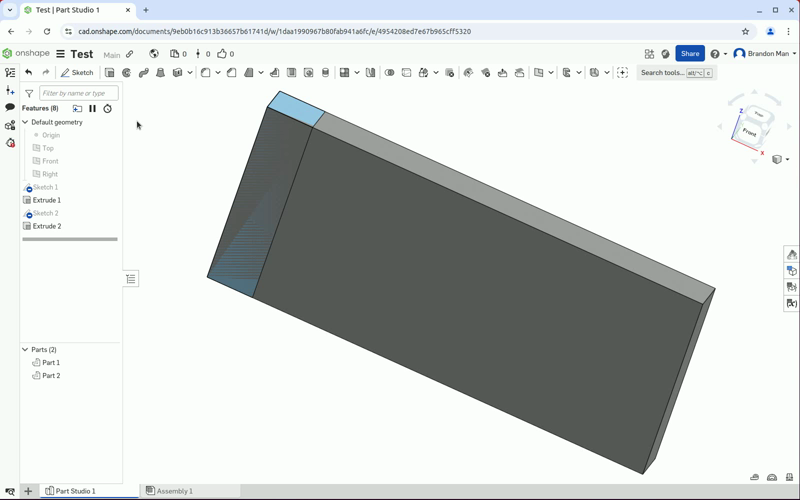
key(down, 2)
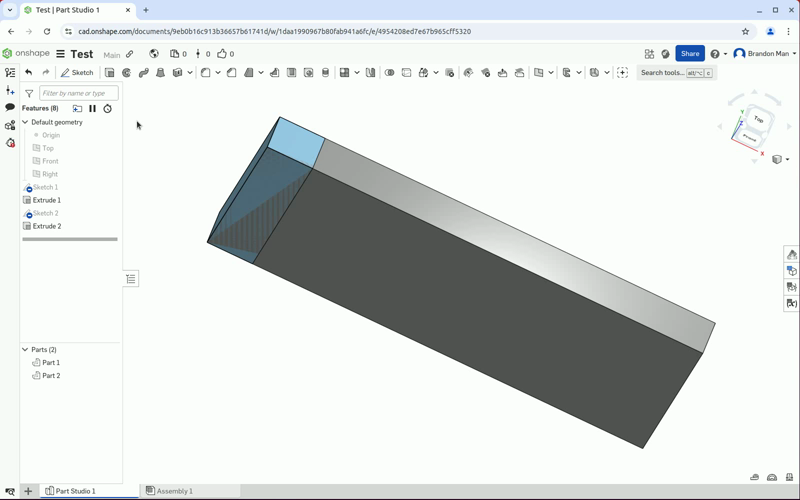
key(up, 2)
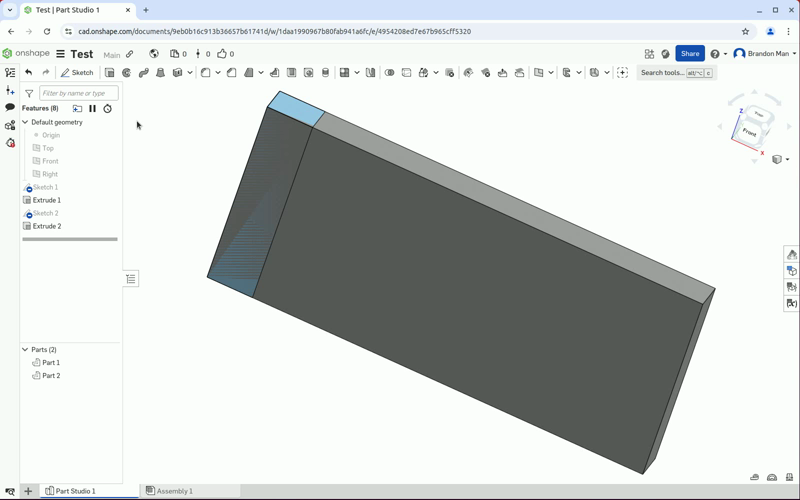
key(left, 2)
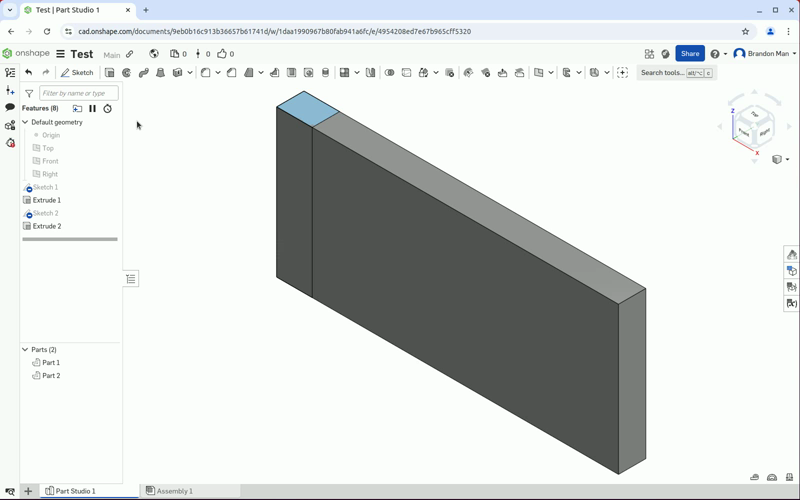
mouse_move(73, 189)
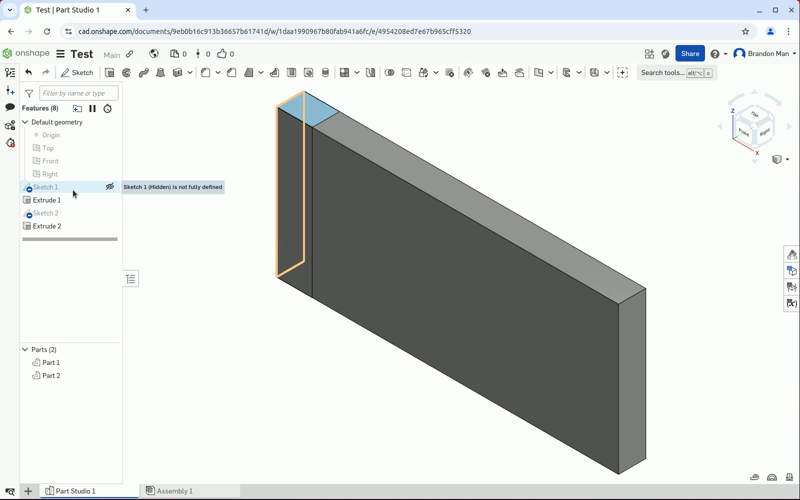
click(73, 189)